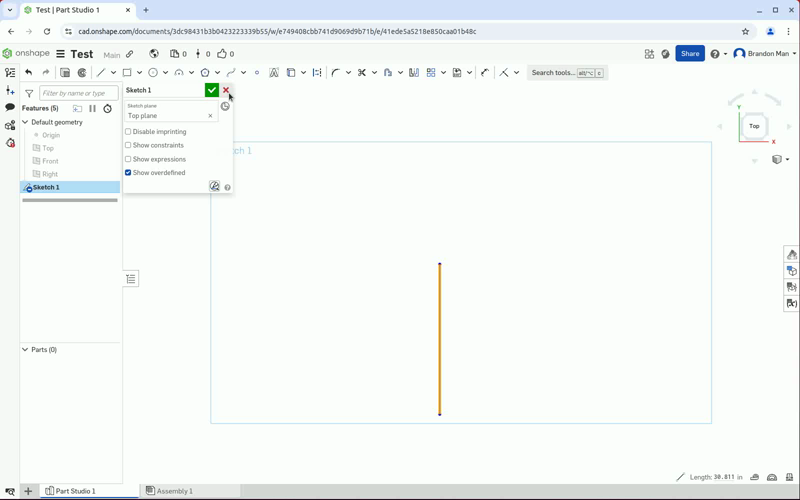
key(shift+h)
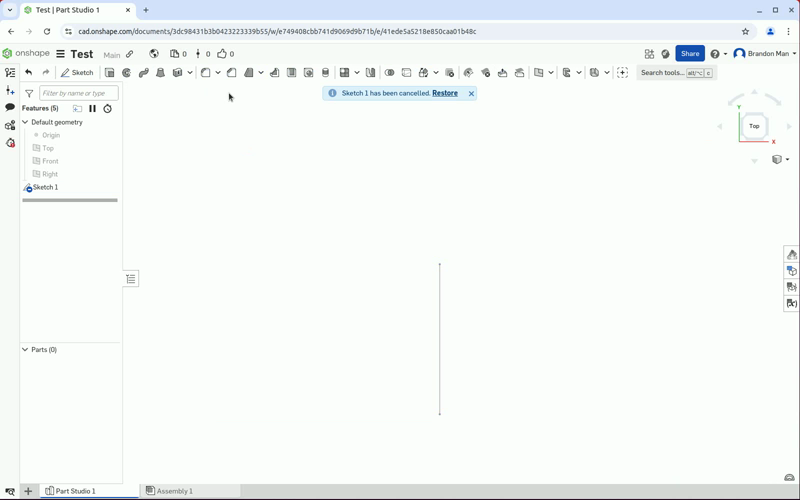
key(shift+s)
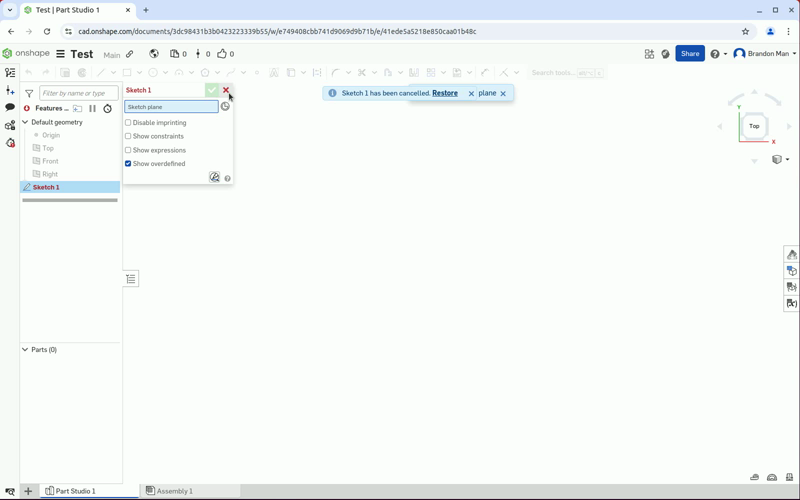
mouse_move(73, 150)
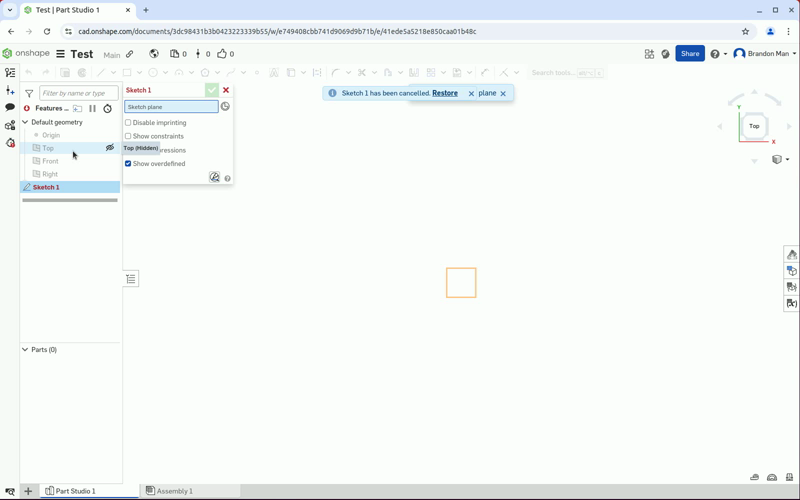
click(73, 150)
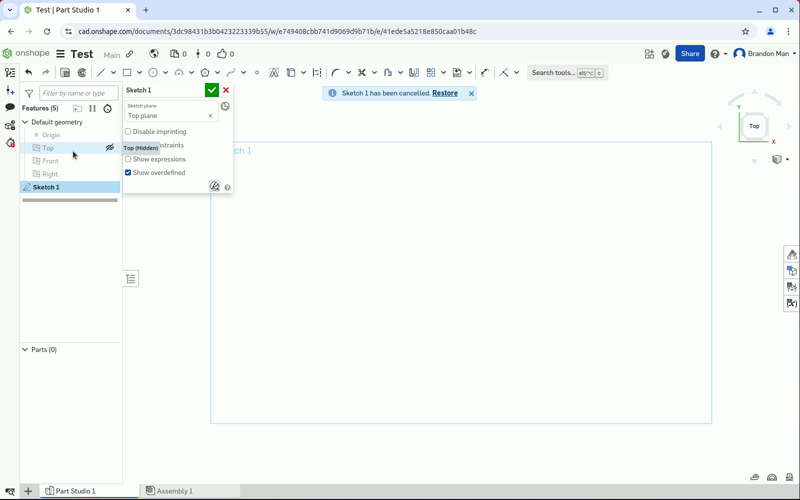
mouse_move(73, 352)
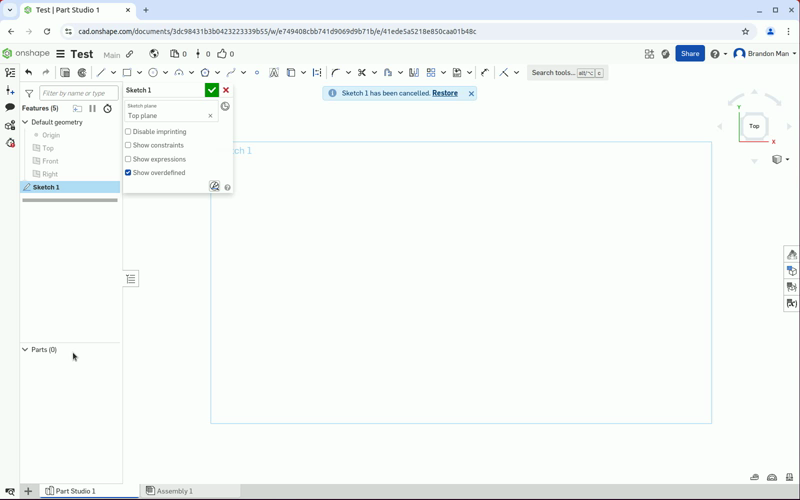
key(y)
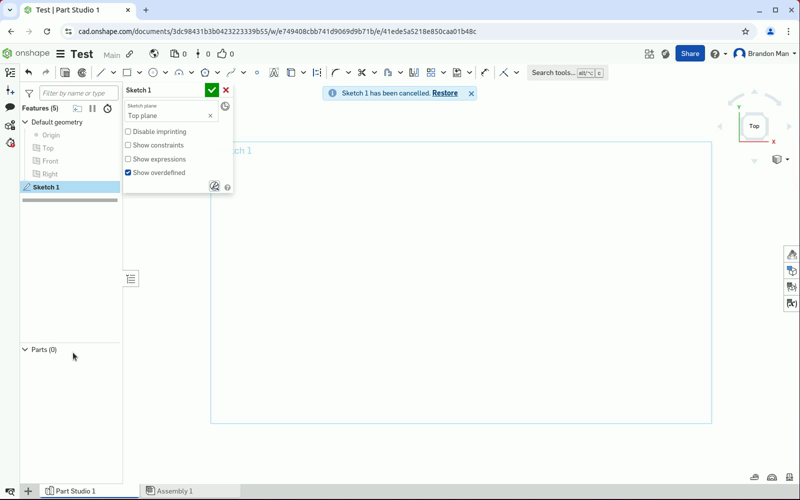
key(l)
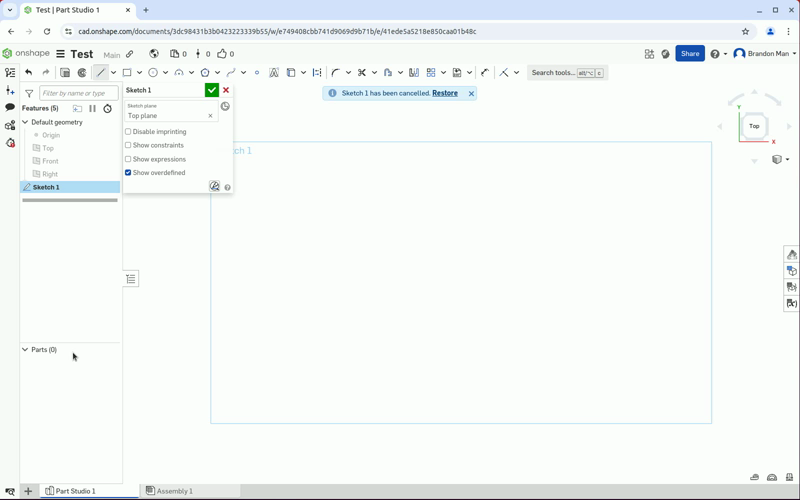
key_down(shift)
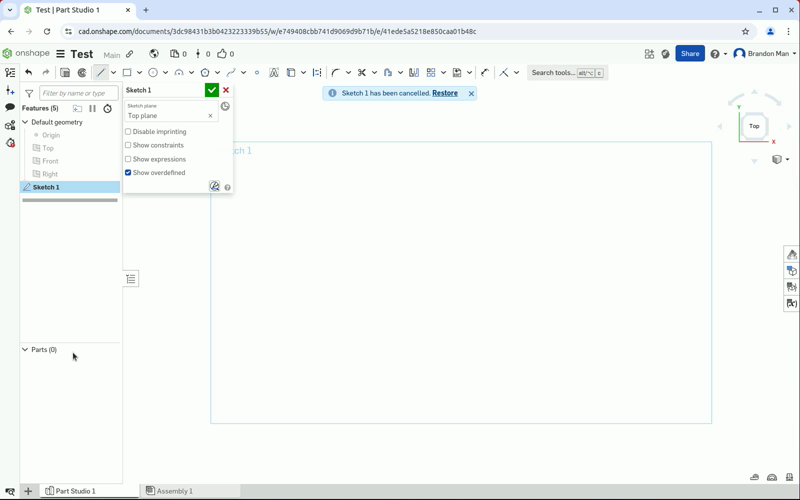
mouse_move(348, 322)
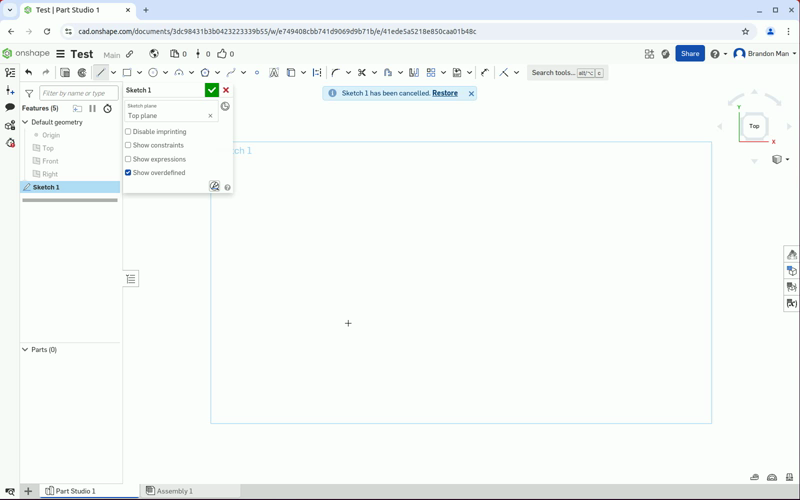
click(348, 322)
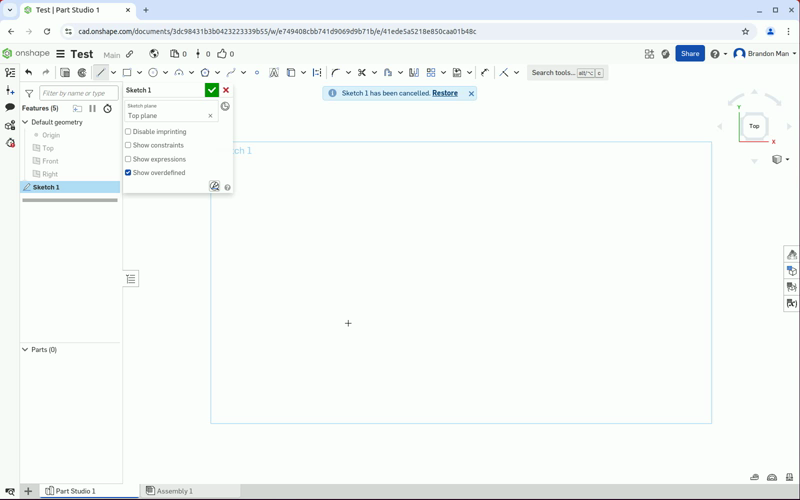
key_up(shift)
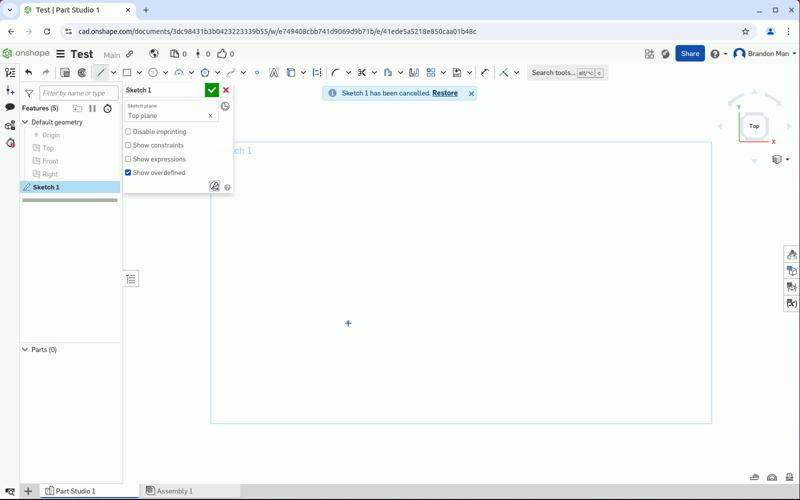
key_down(shift)
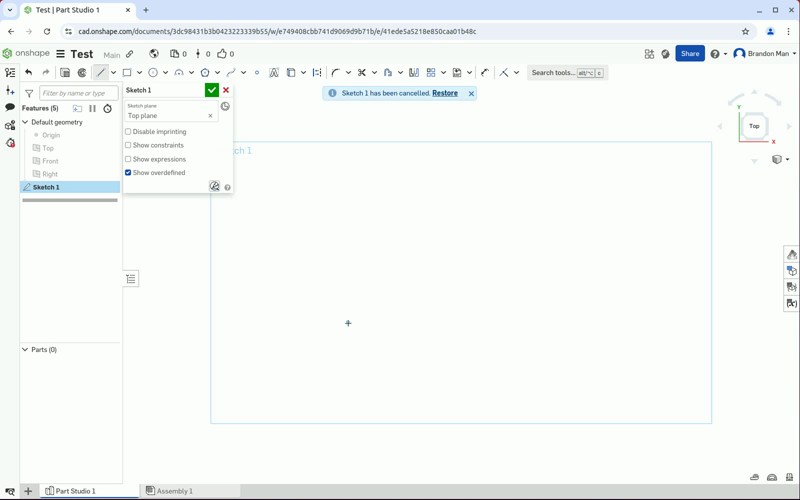
mouse_move(572, 322)
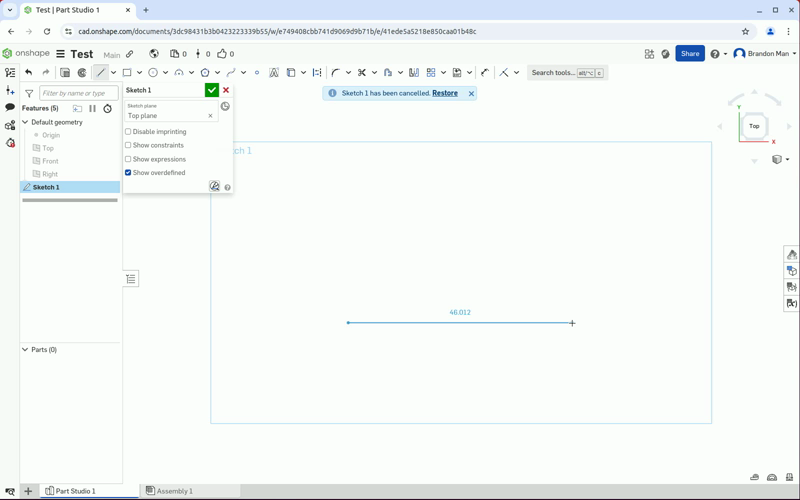
click(572, 322)
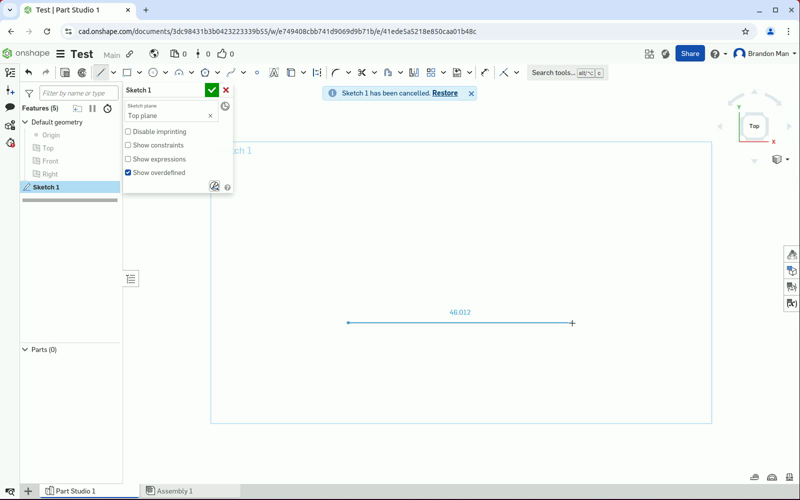
key_up(shift)
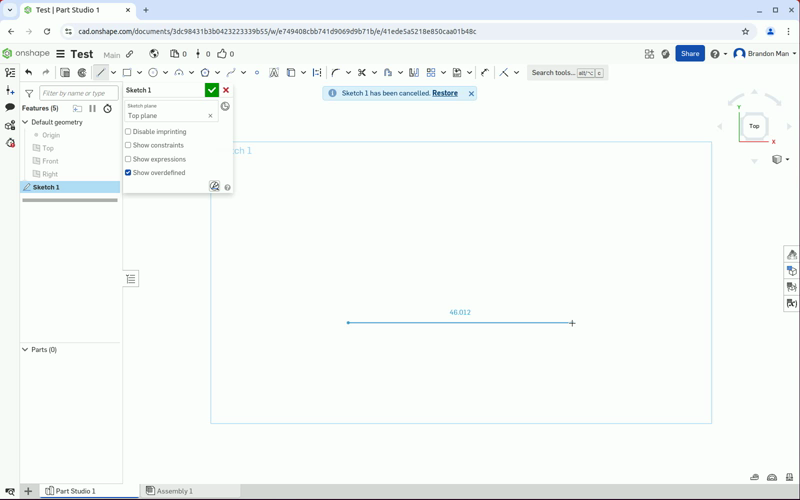
key_down(shift)
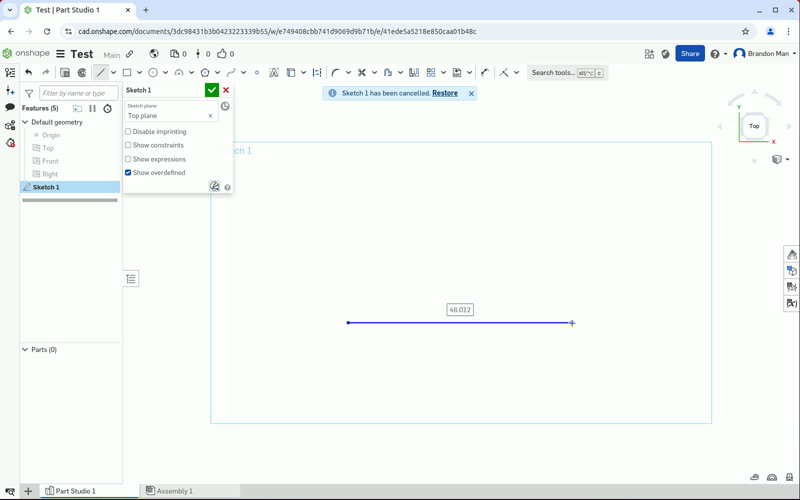
mouse_move(572, 242)
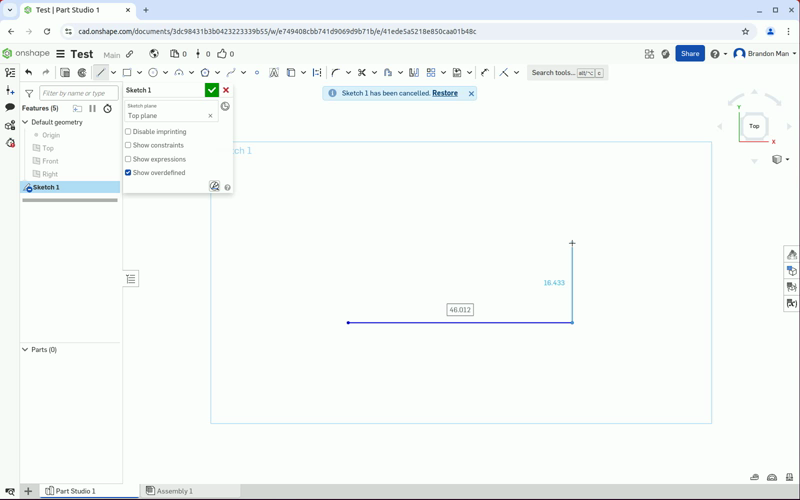
click(572, 242)
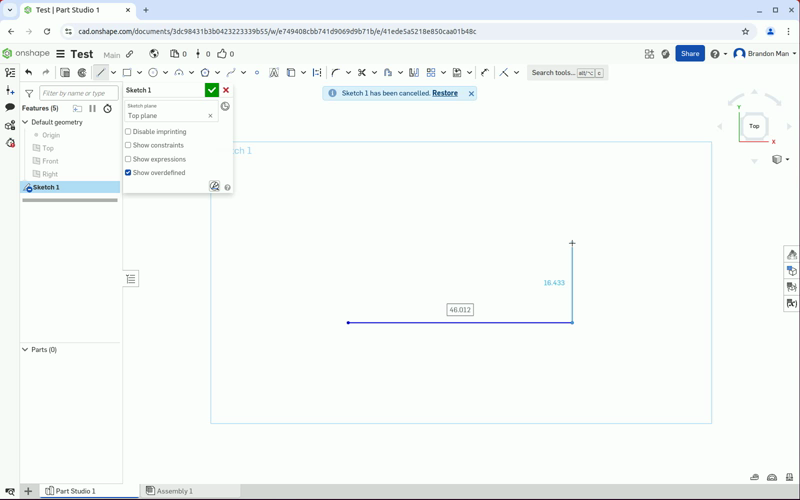
key_up(shift)
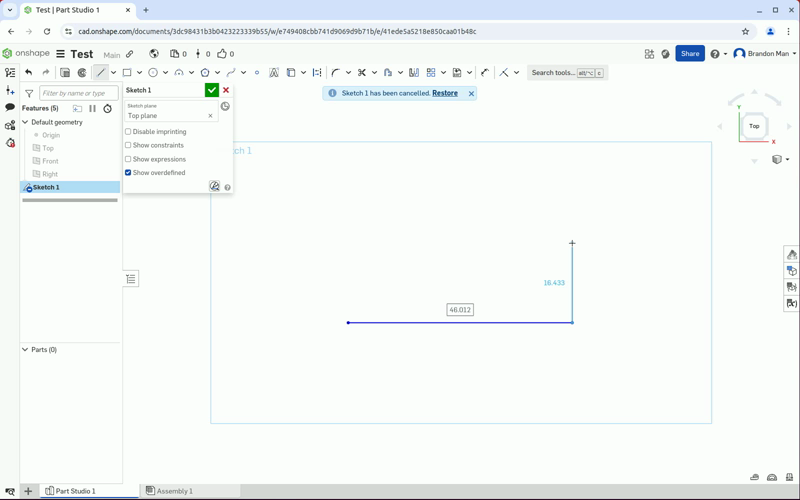
key_down(shift)
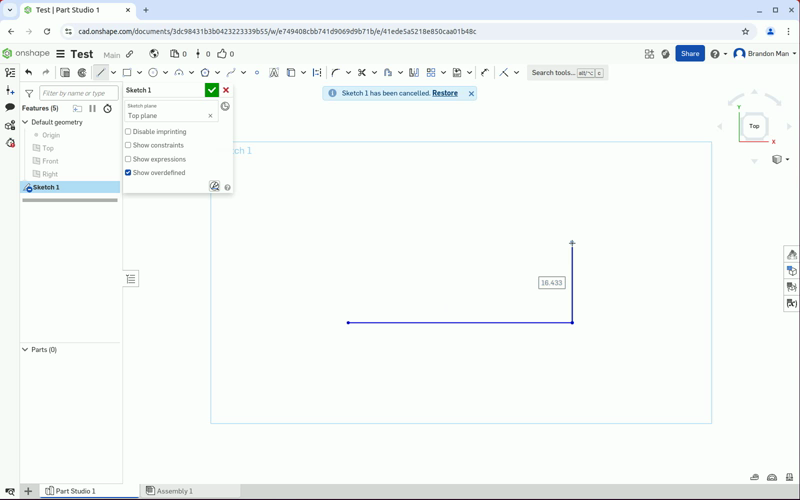
mouse_move(348, 242)
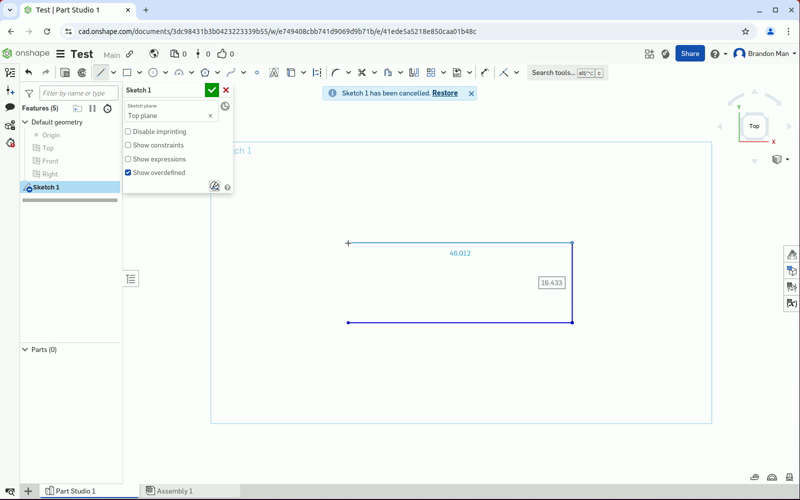
click(348, 242)
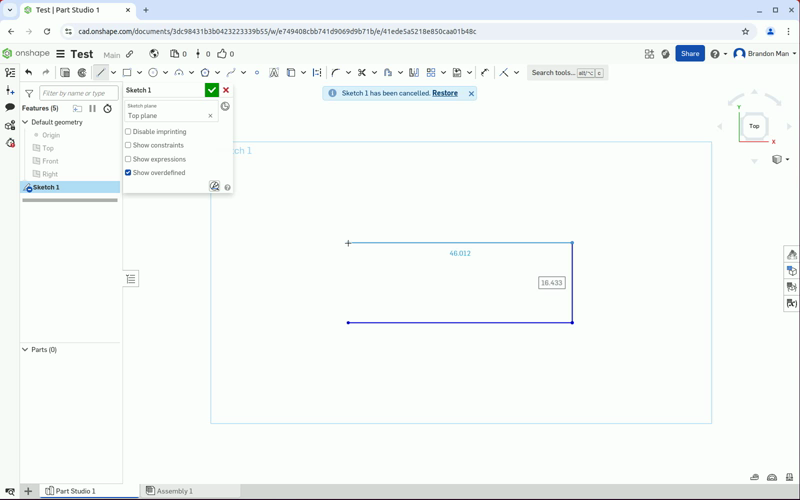
key_up(shift)
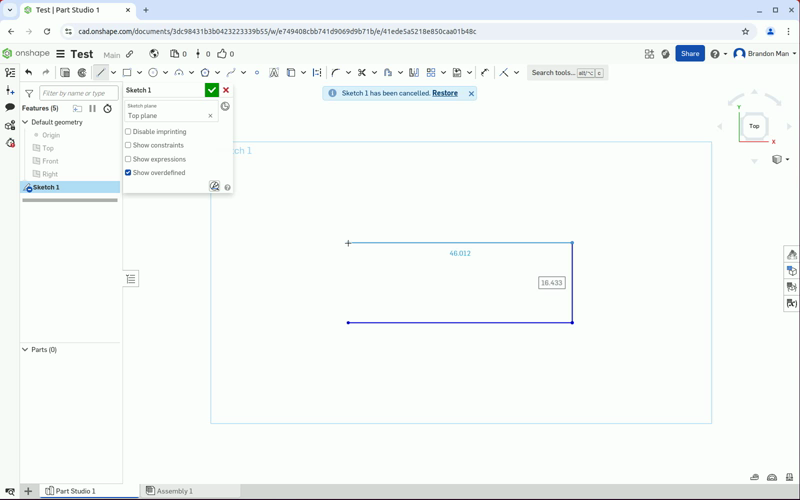
key_down(shift)
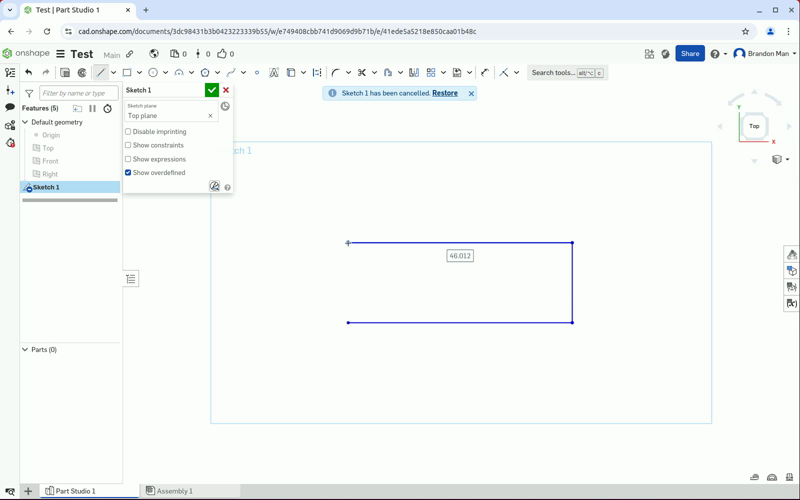
mouse_move(348, 322)
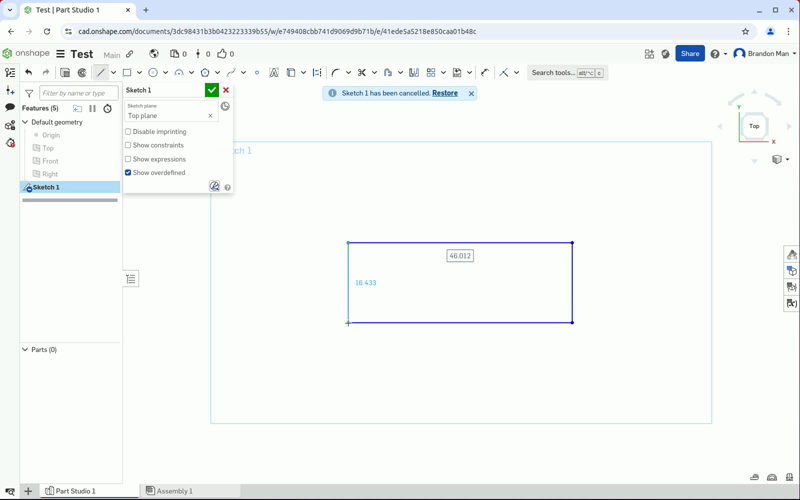
key_up(shift)
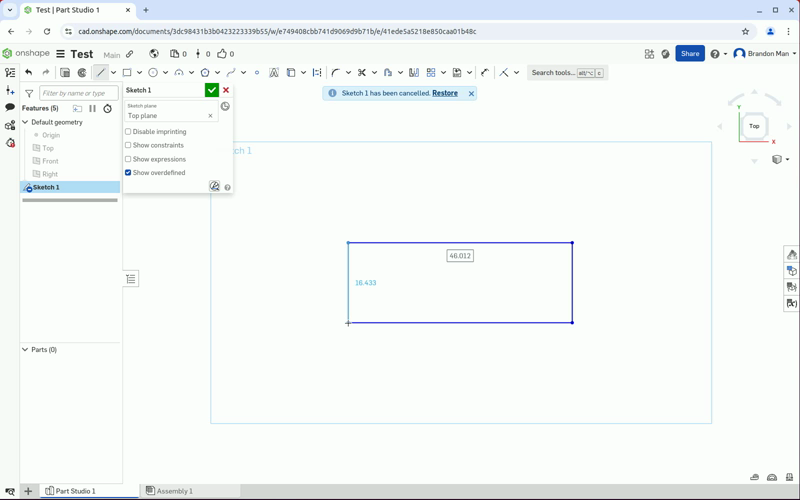
click(348, 322)
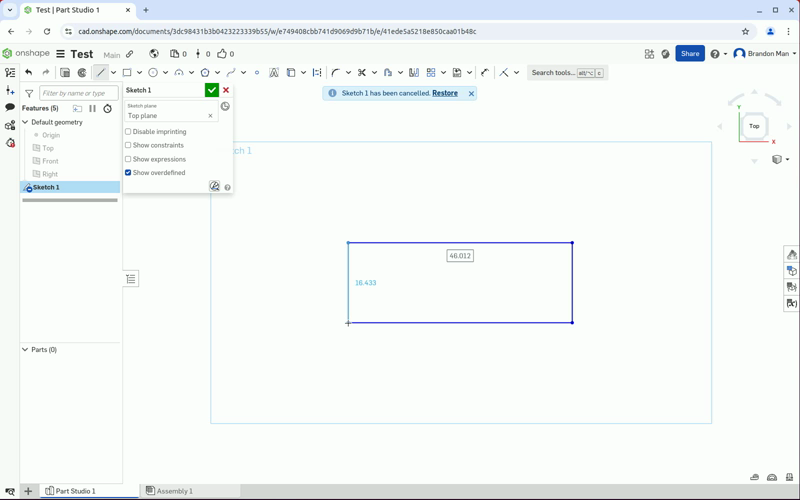
key(esc)
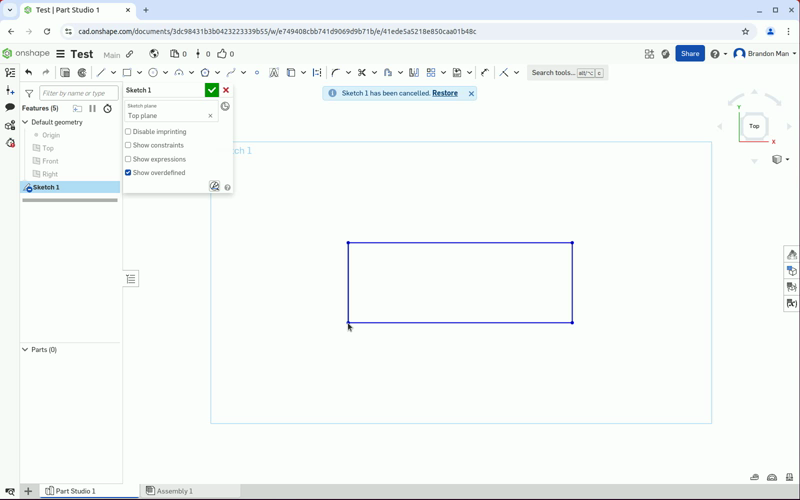
key(c)
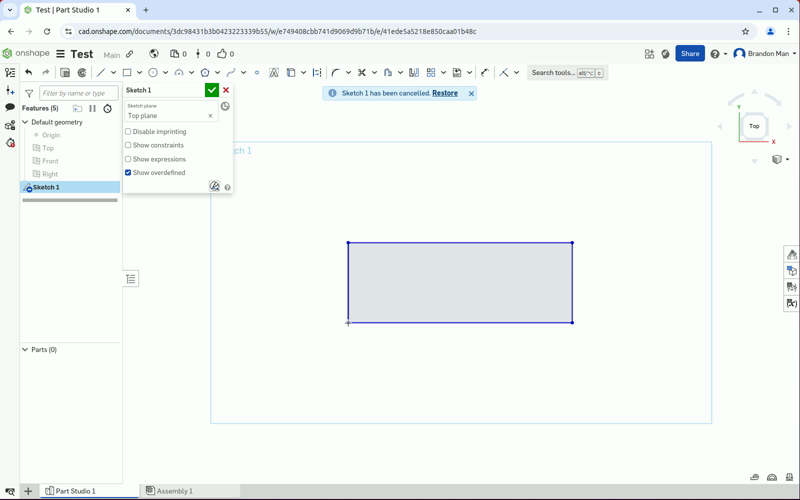
key_down(shift)
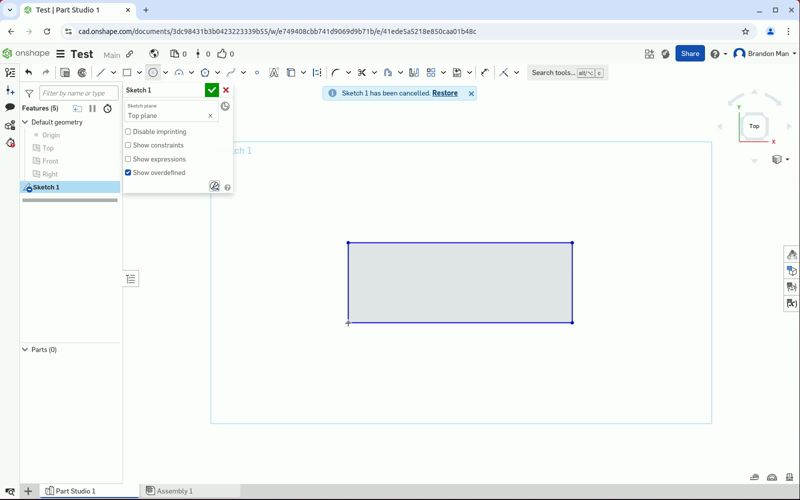
mouse_move(381, 282)
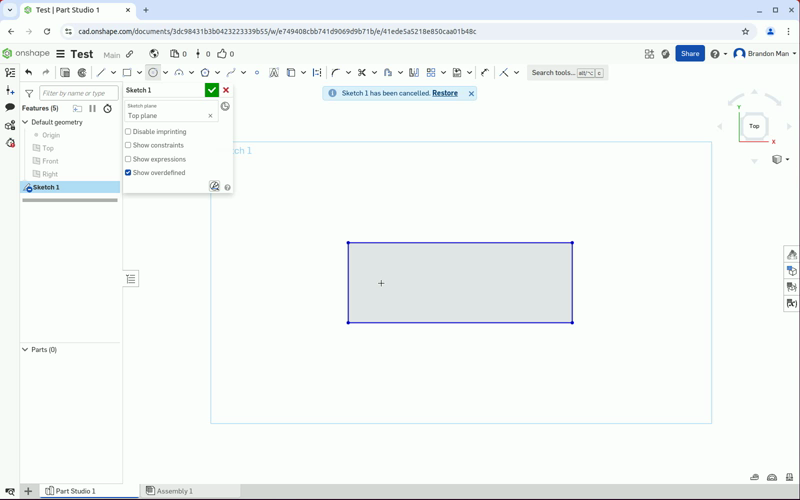
click(381, 282)
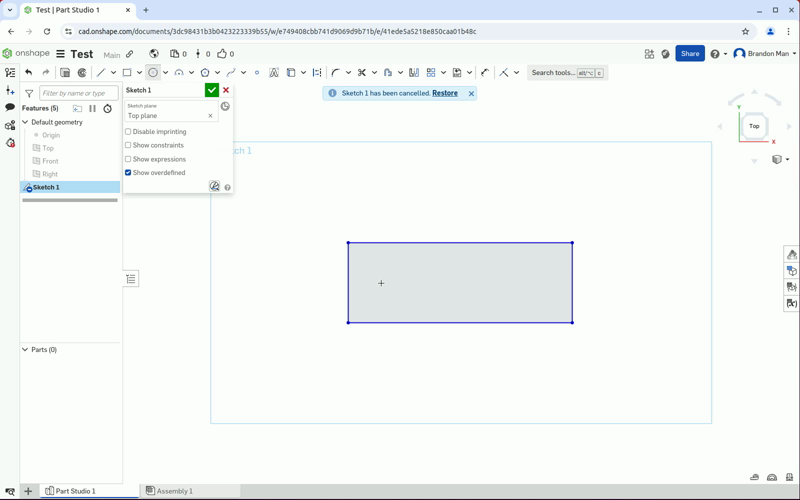
key_up(shift)
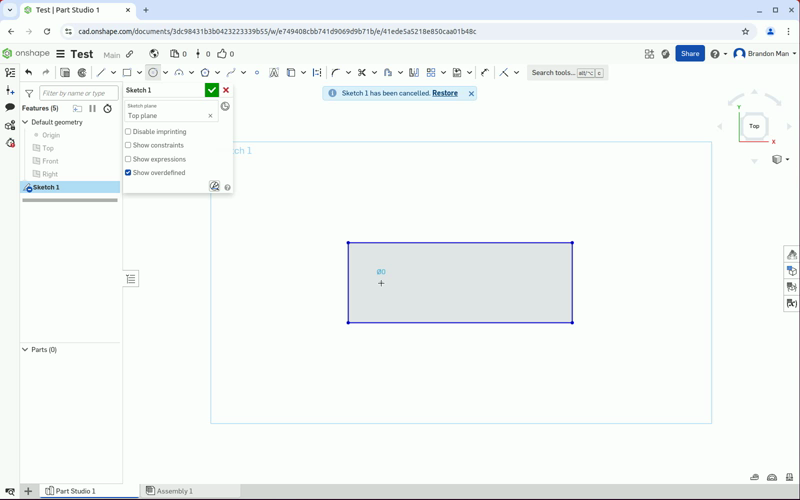
mouse_move(386, 282)
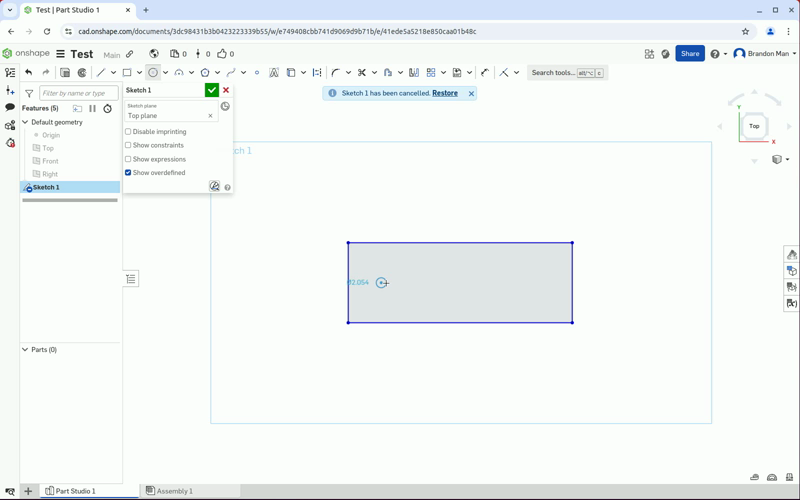
click(386, 282)
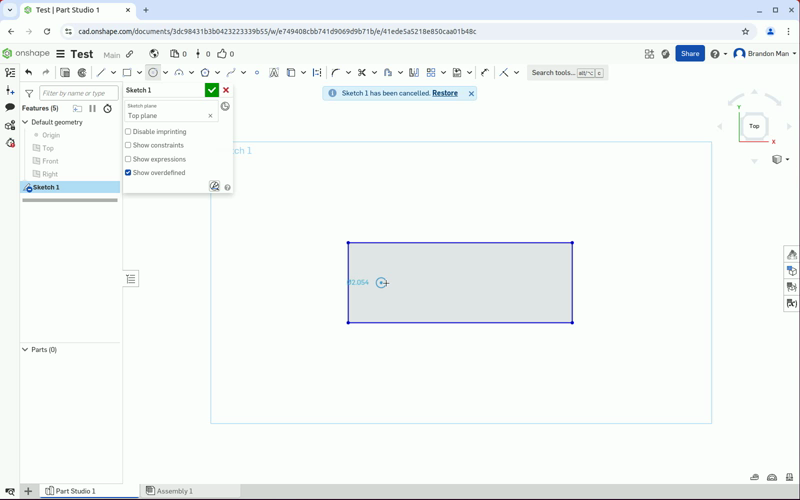
key(esc)
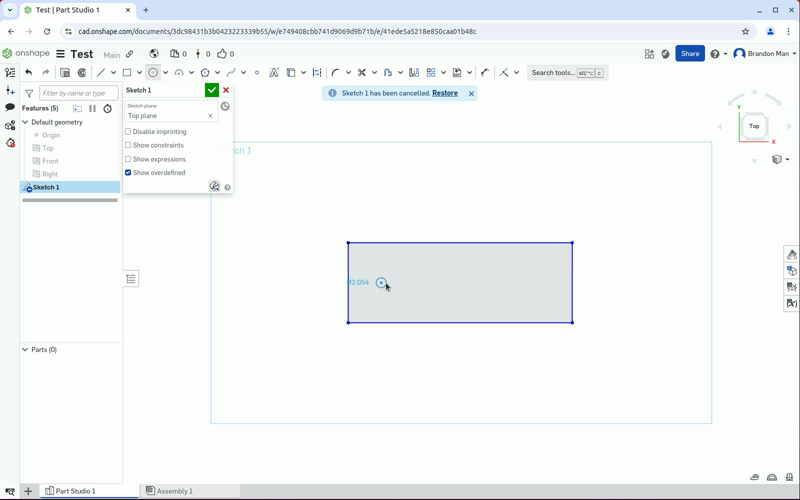
key(c)
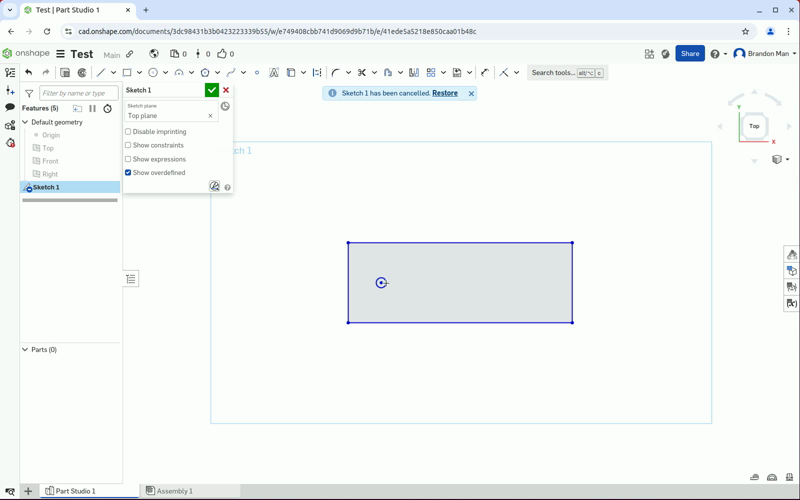
key_down(shift)
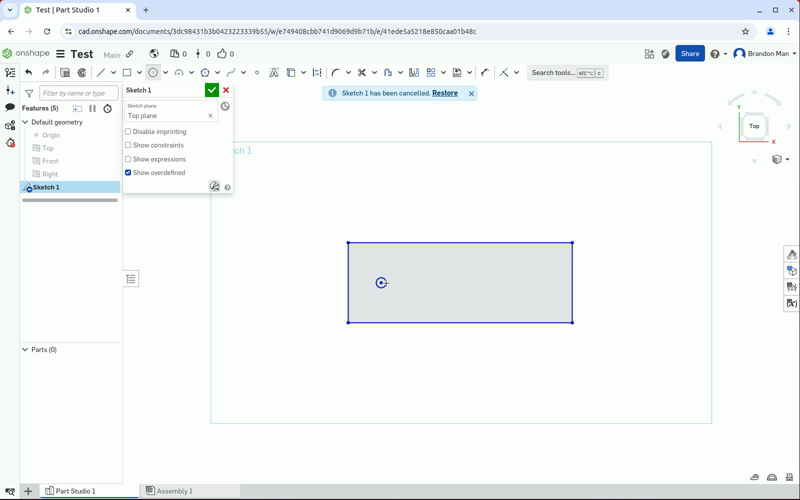
mouse_move(539, 282)
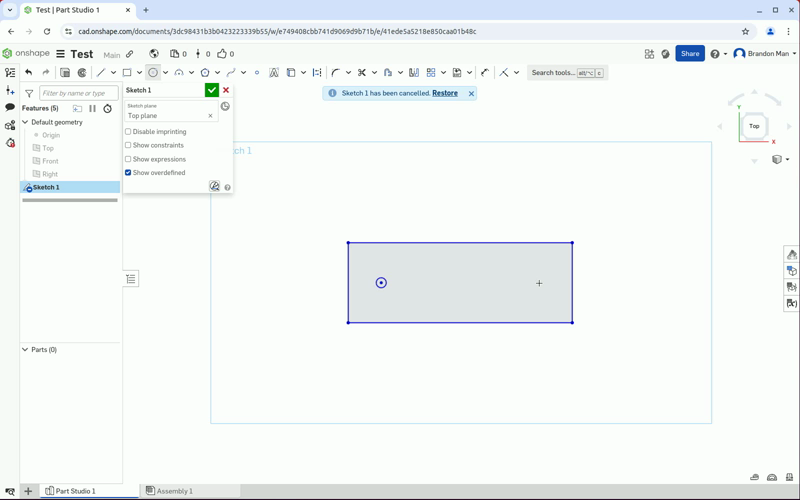
click(539, 282)
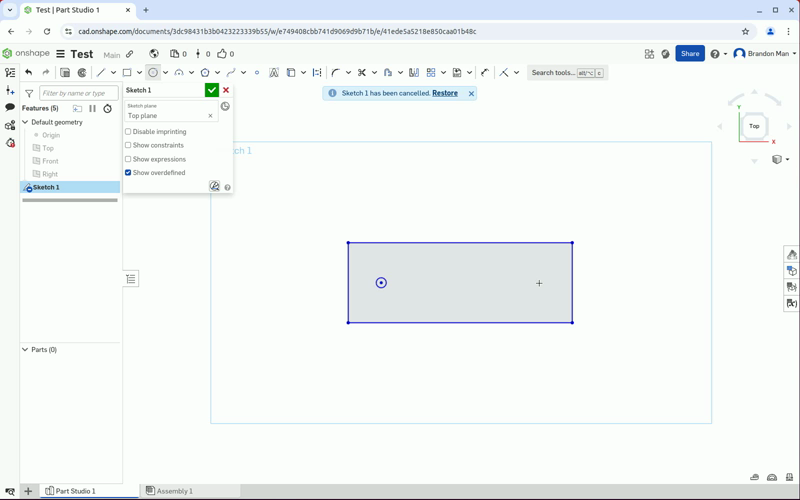
key_up(shift)
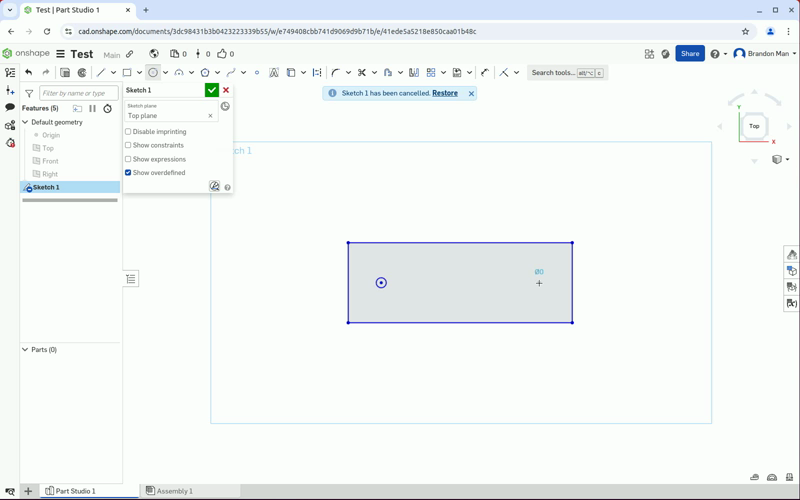
mouse_move(543, 282)
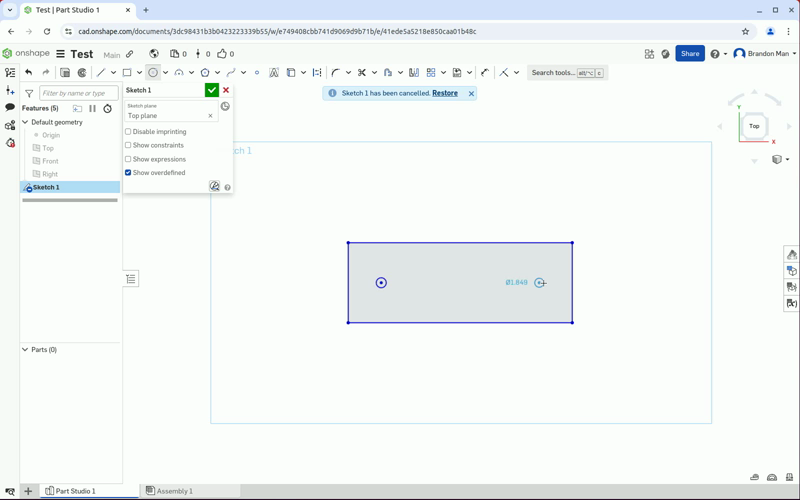
click(543, 282)
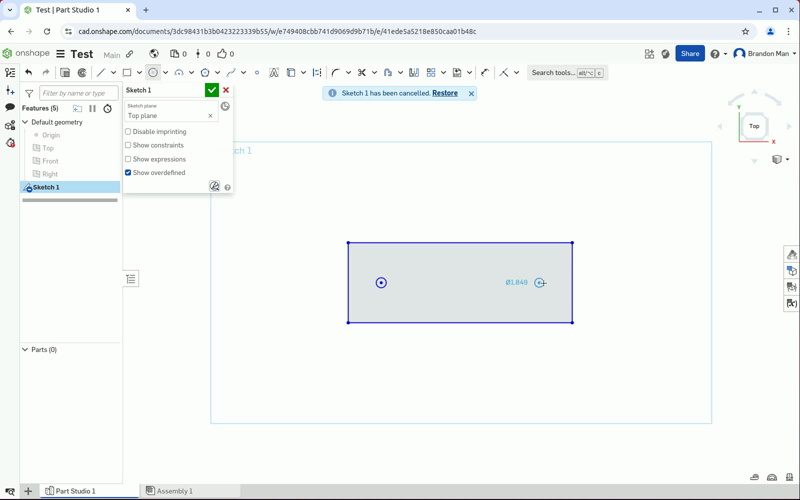
key(esc)
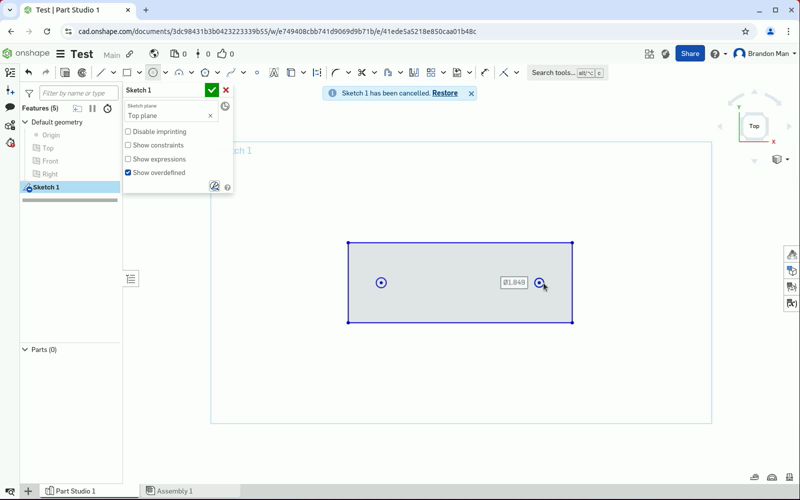
mouse_move(383, 259)
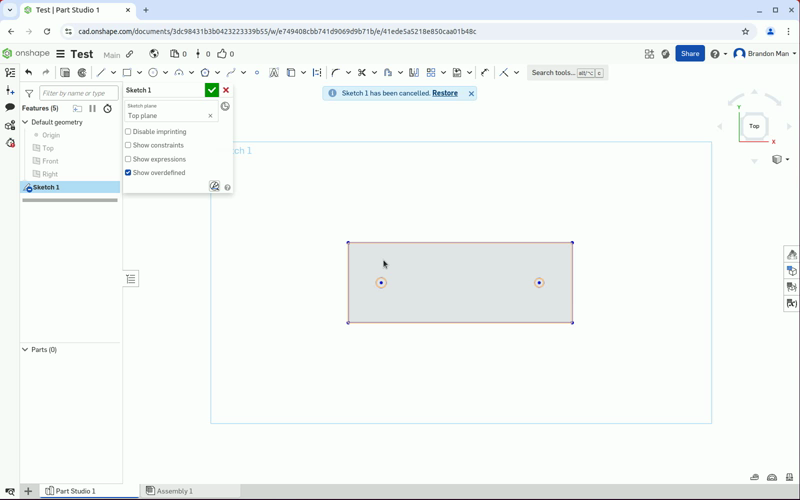
click(383, 259)
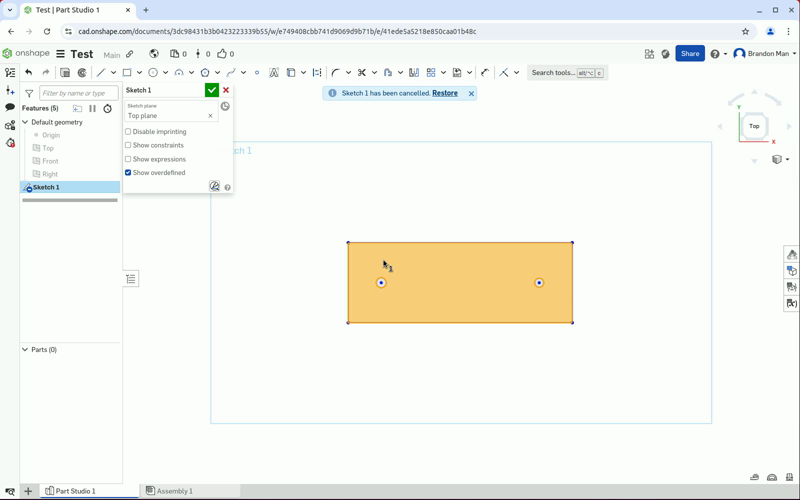
mouse_move(73, 352)
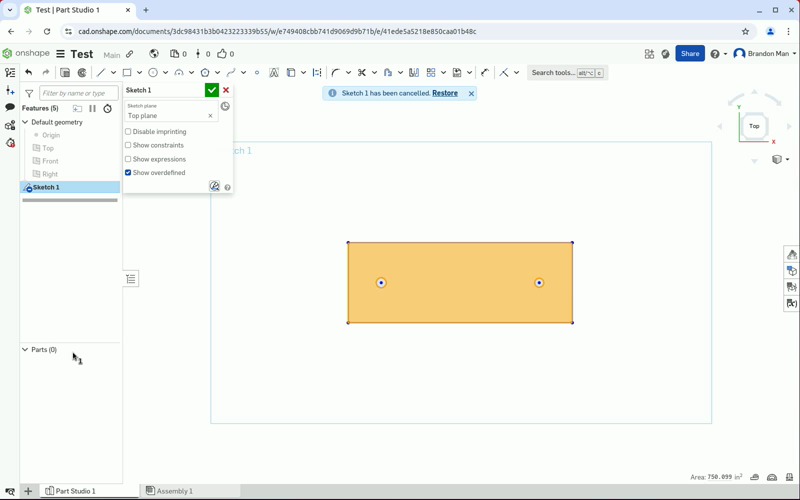
key(shift+y)
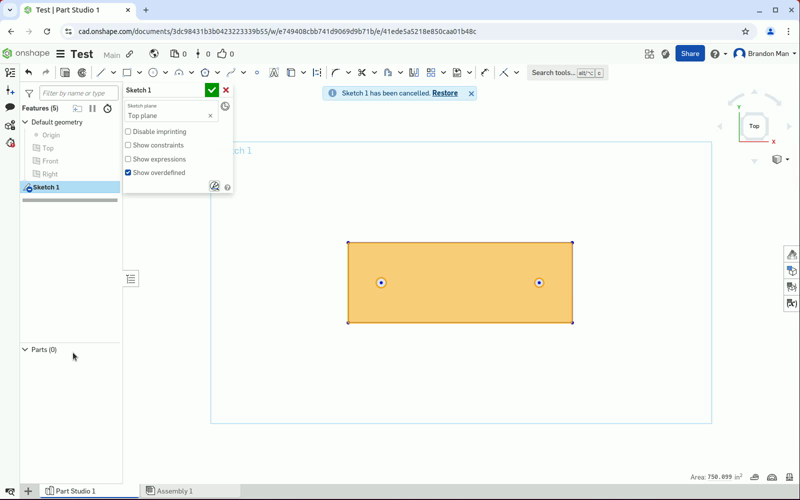
key(shift+e)
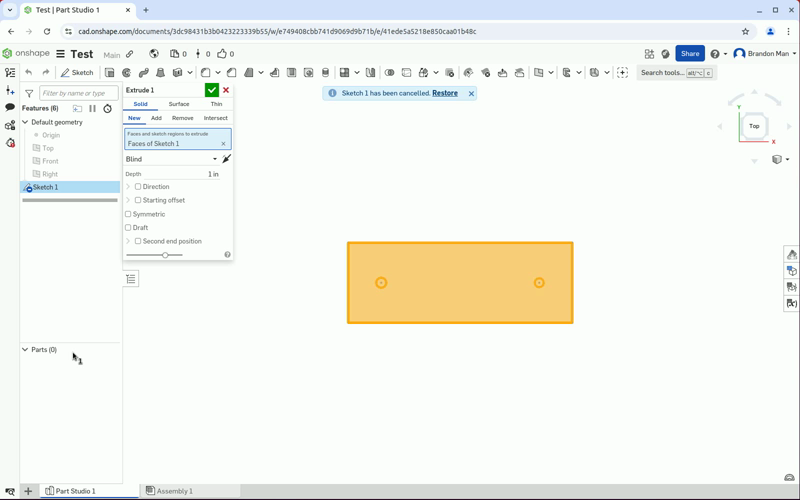
mouse_move(143, 106)
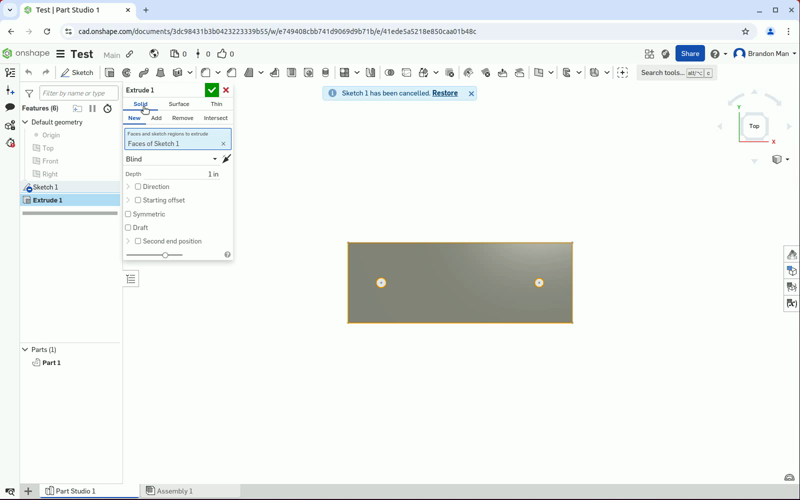
click(143, 106)
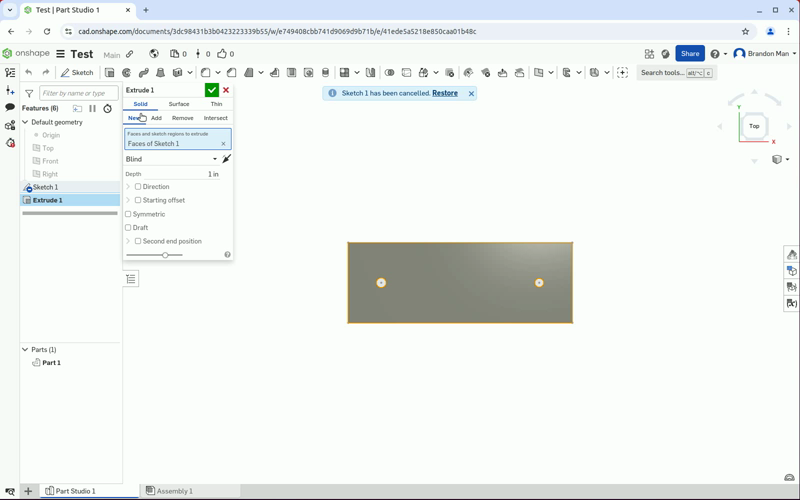
mouse_move(137, 120)
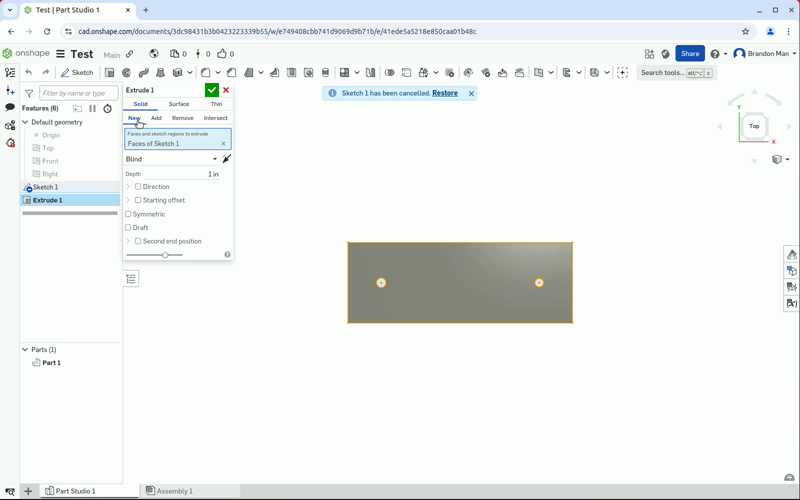
click(137, 120)
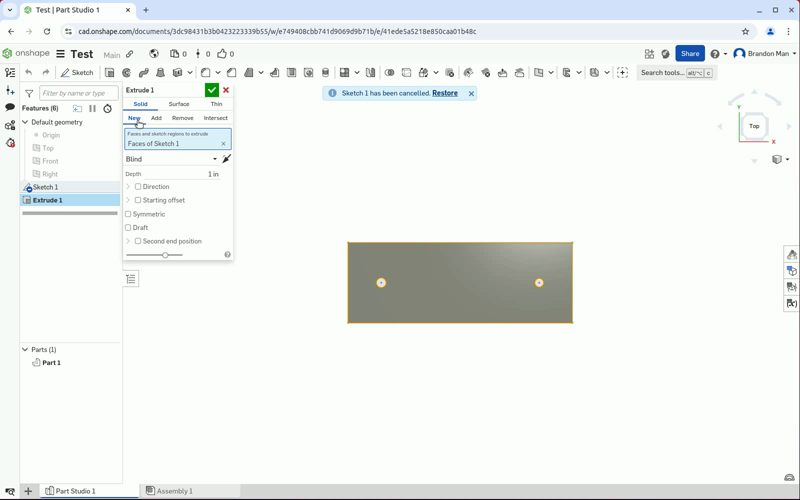
key(tab, 4)
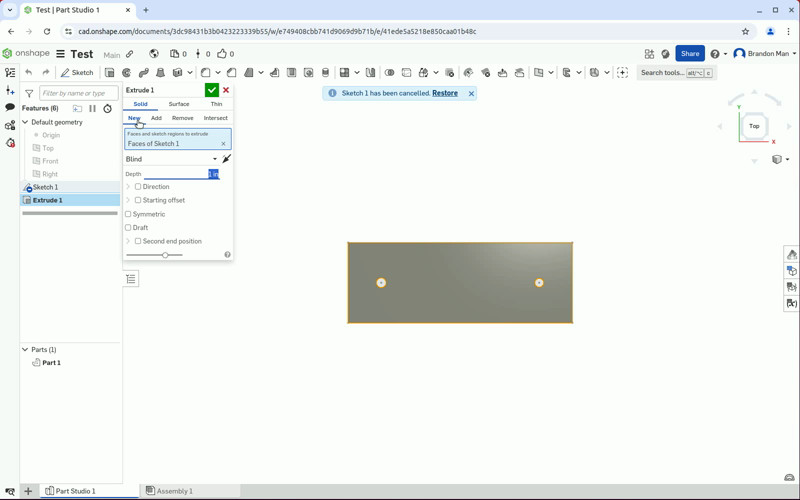
text(1.926)
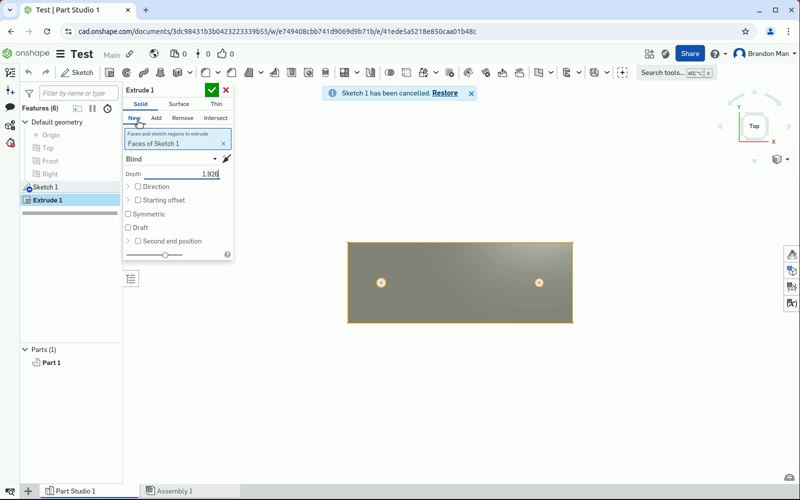
key(enter)
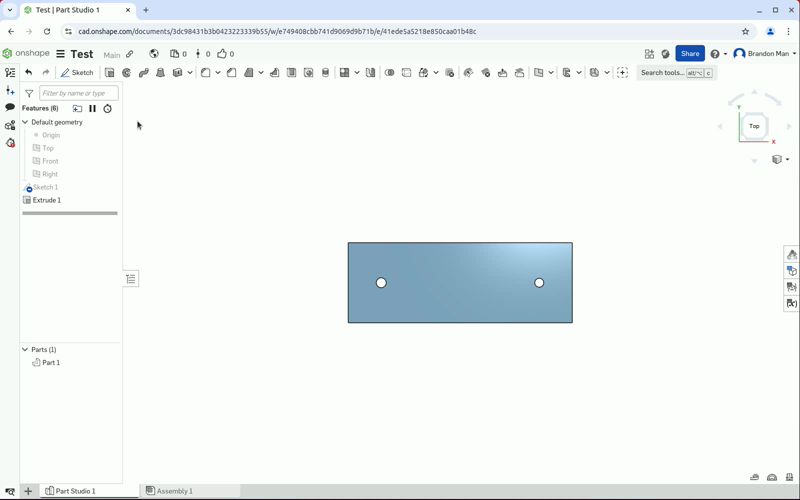
key(shift+h)
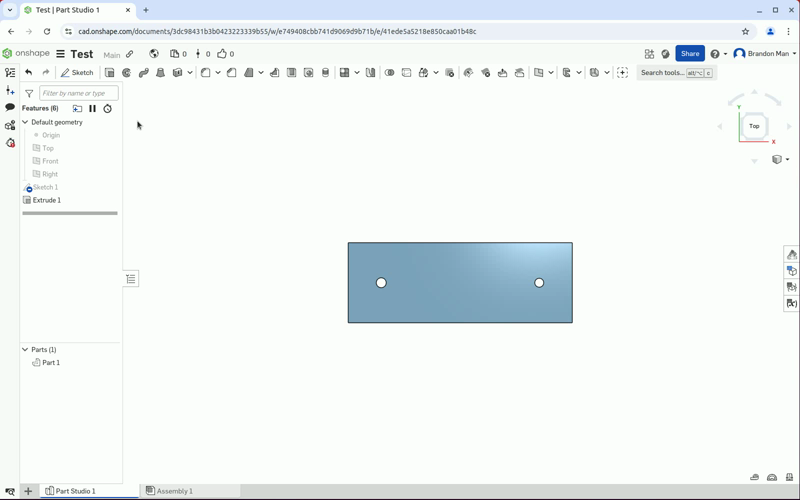
key(shift+h)
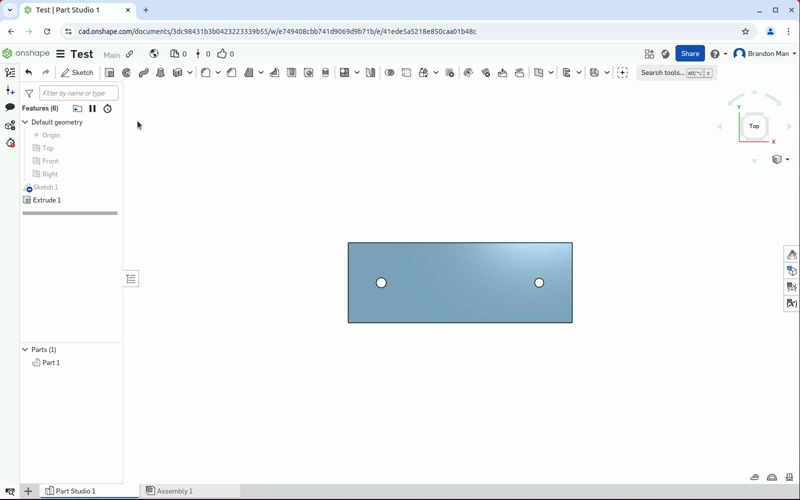
mouse_move(73, 189)
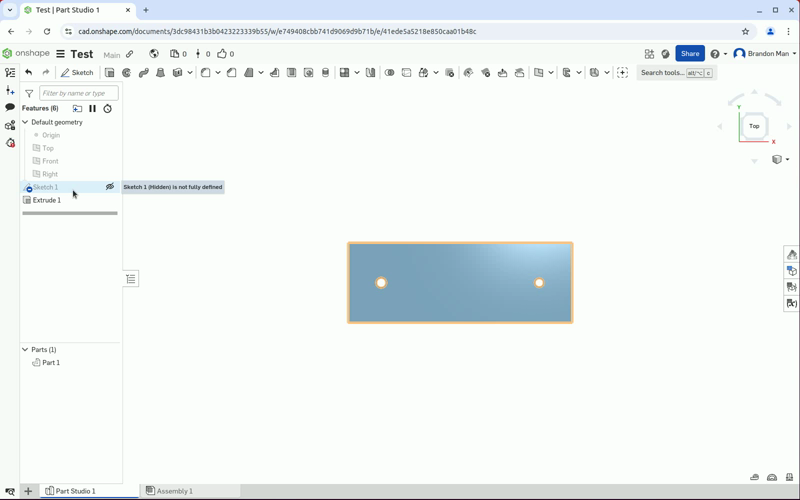
click(73, 189)
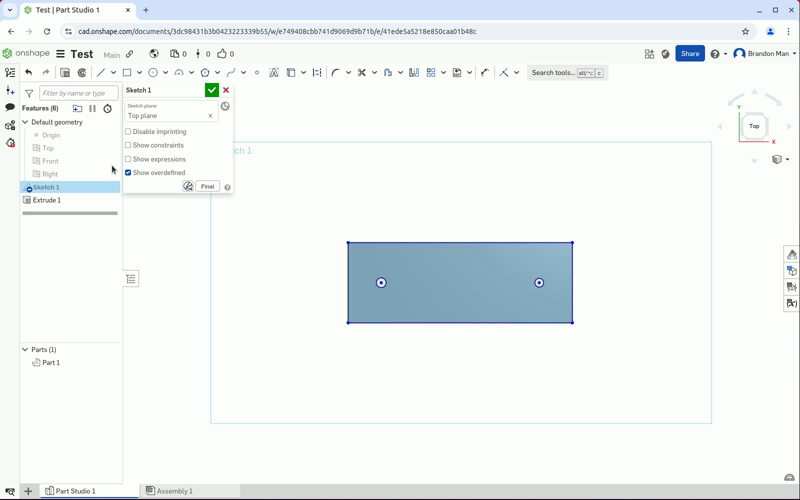
mouse_move(229, 92)
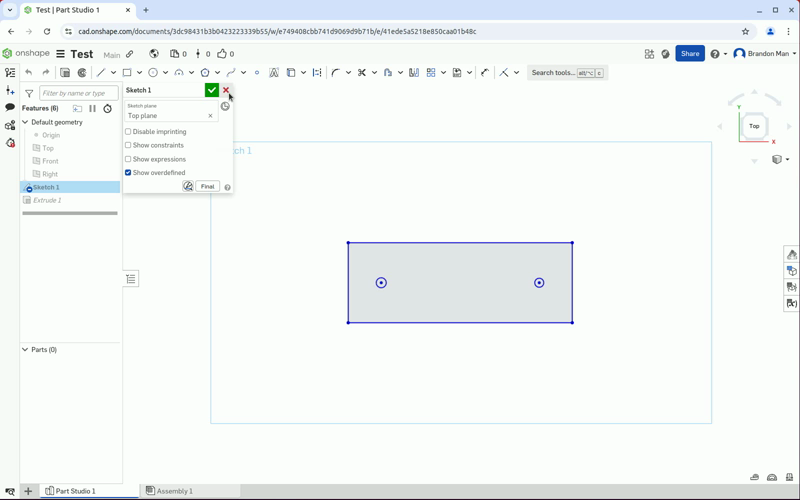
click(229, 92)
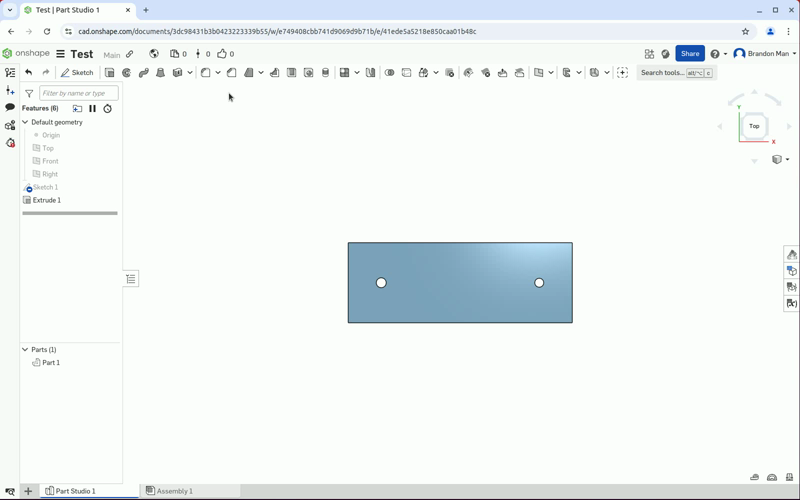
mouse_move(541, 75)
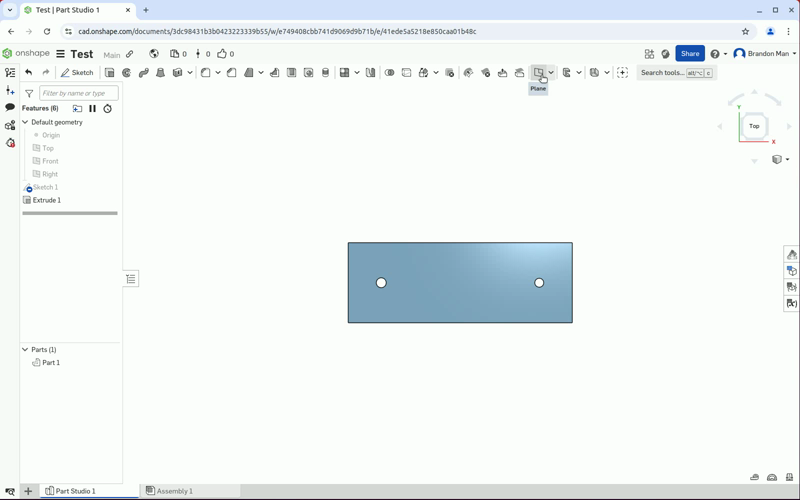
click(541, 75)
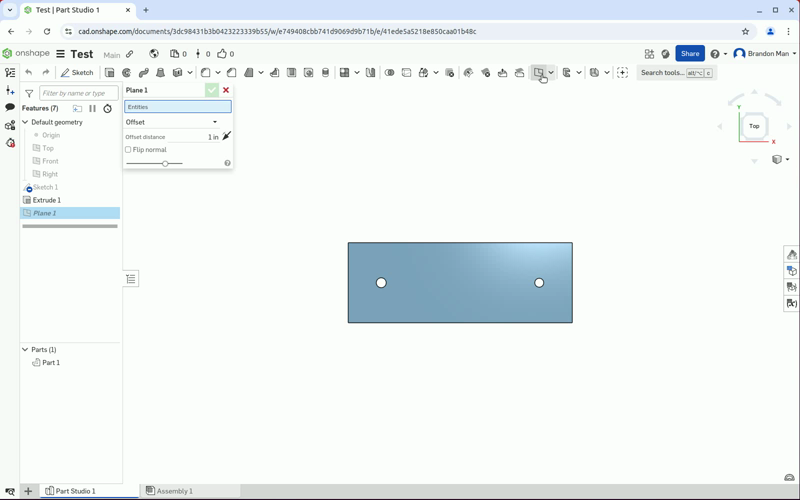
mouse_move(73, 150)
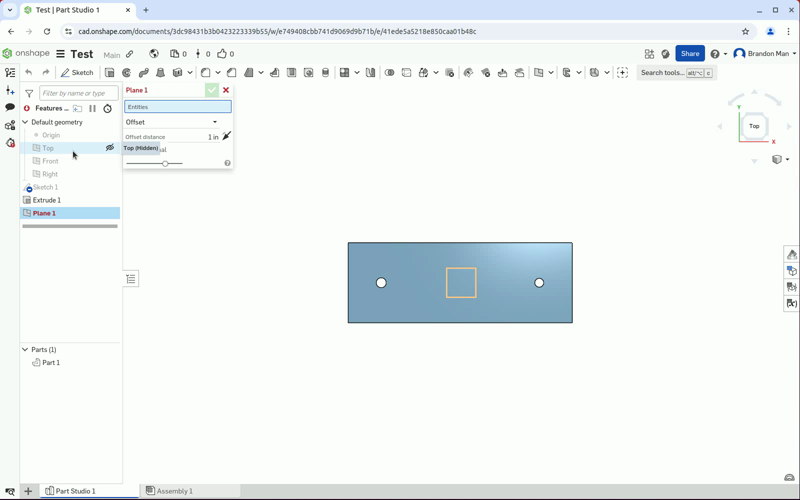
click(73, 150)
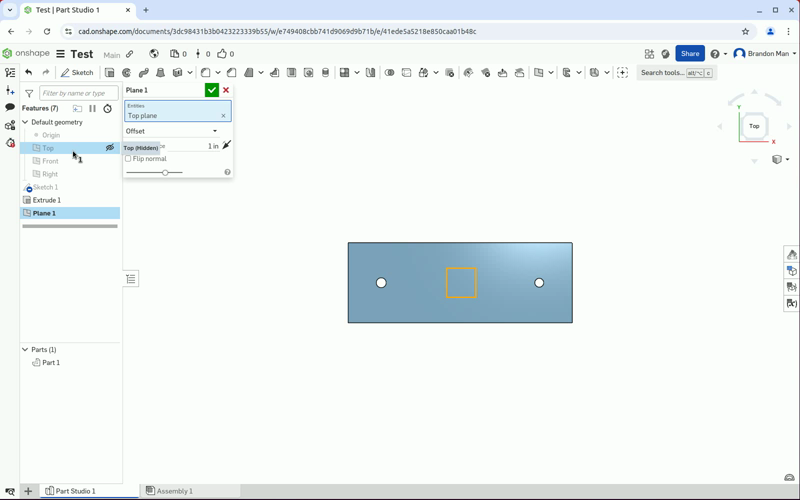
key(tab, 2)
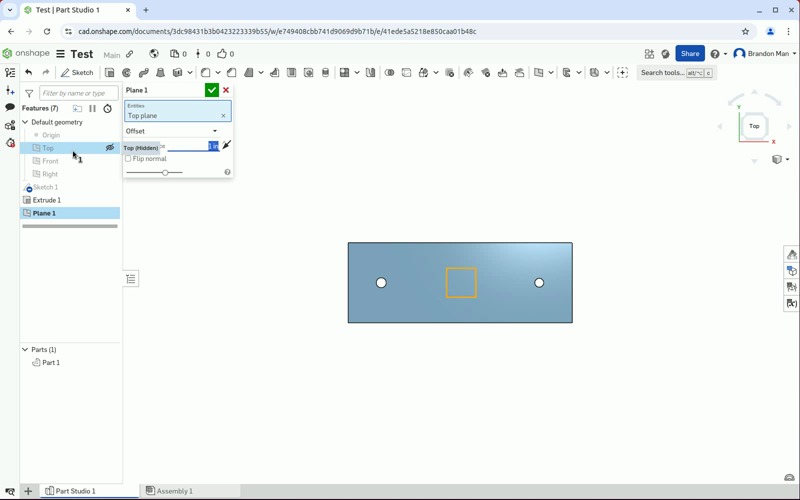
text(1.91)
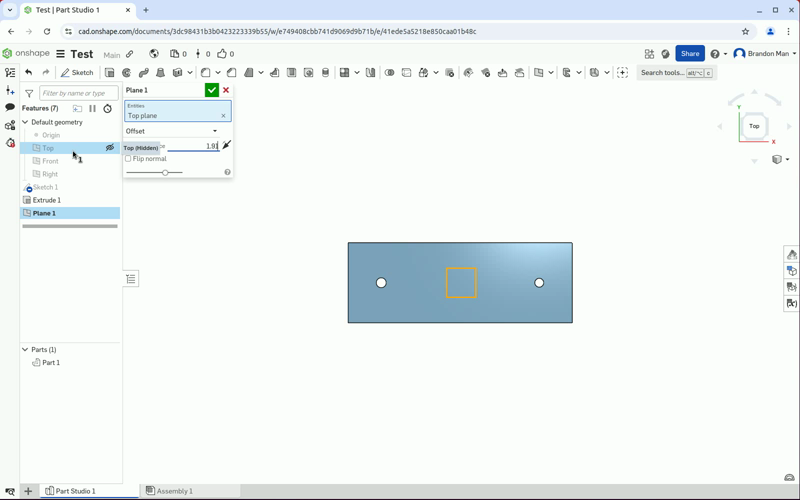
key(enter, 2)
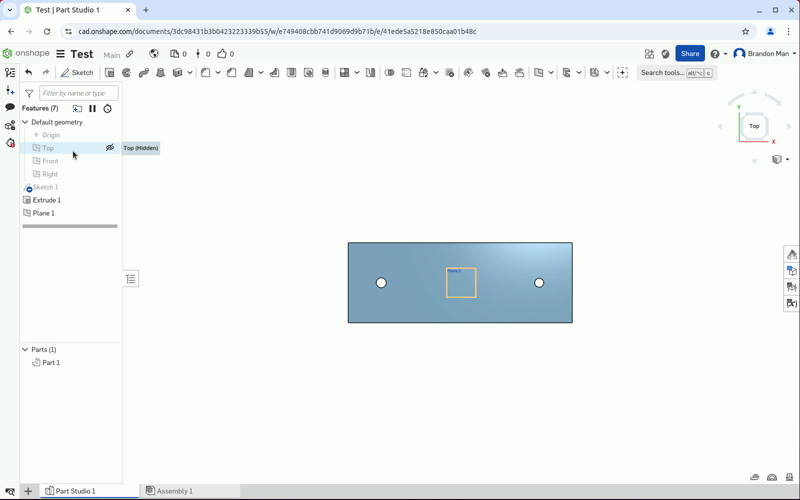
key(shift+s)
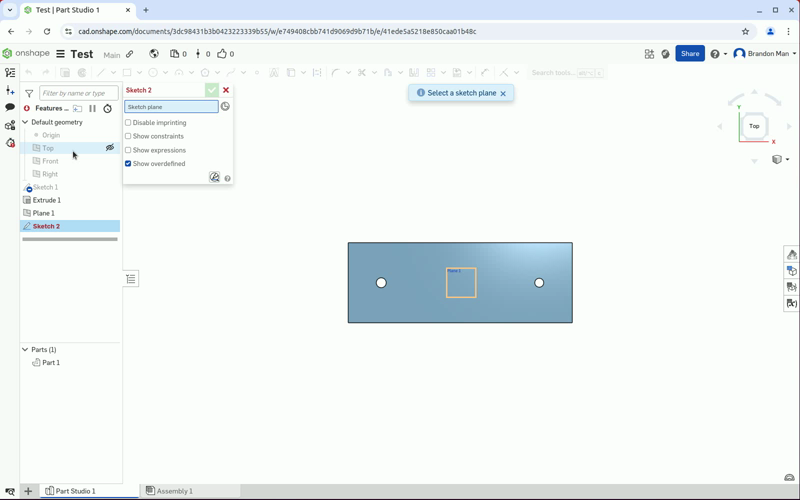
mouse_move(73, 215)
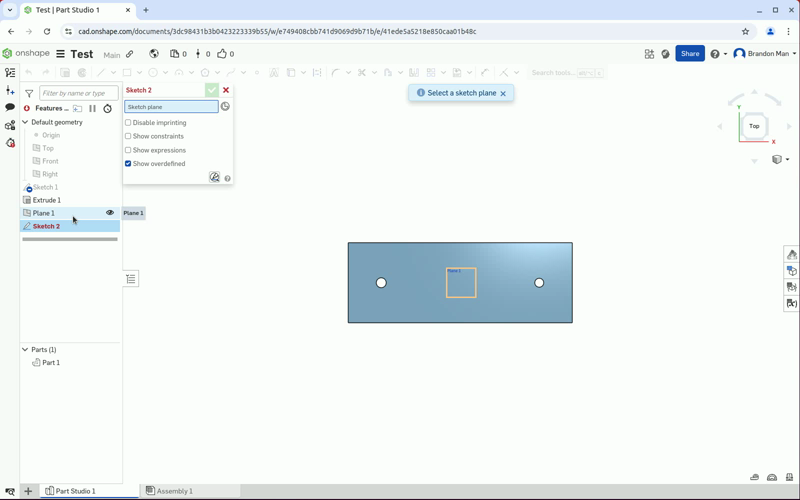
click(73, 215)
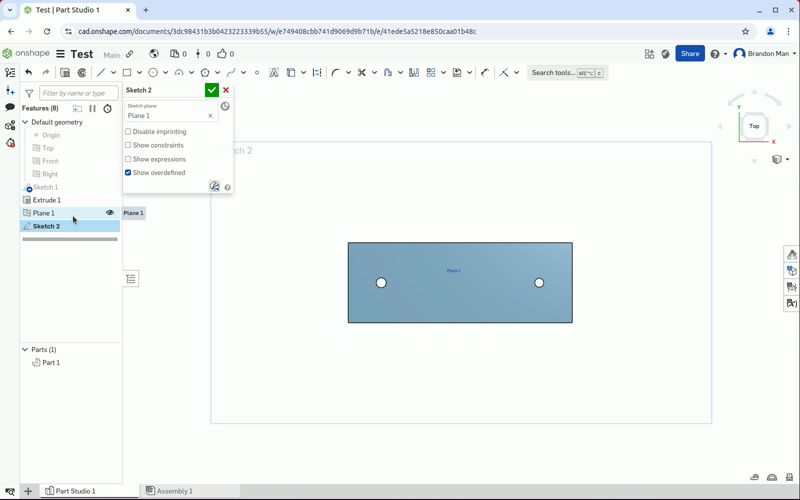
mouse_move(73, 352)
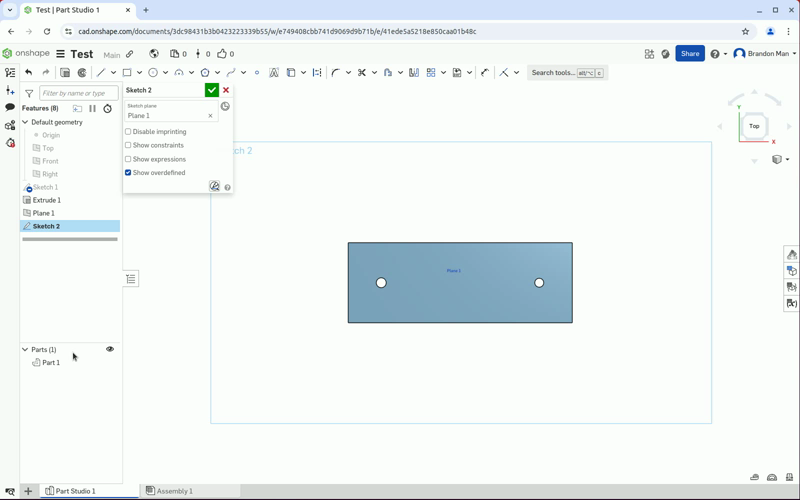
key(y)
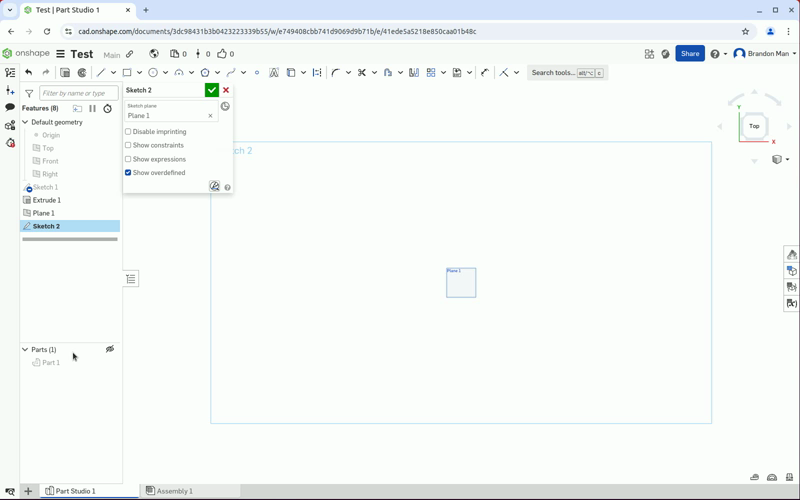
key(c)
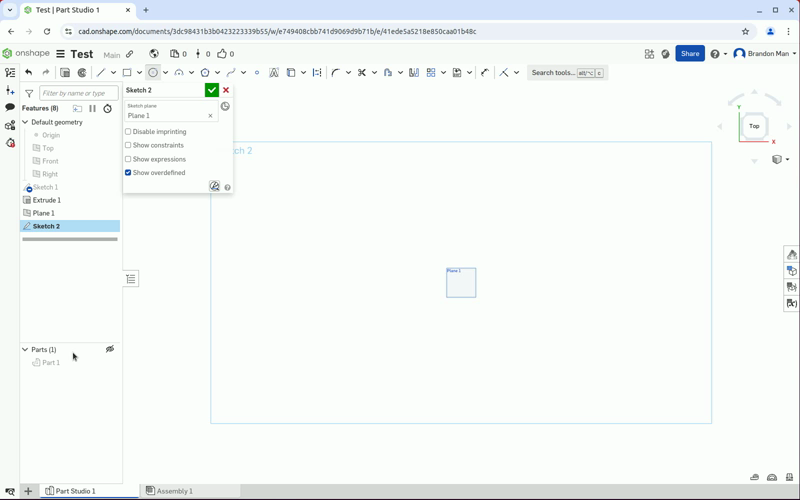
key_down(shift)
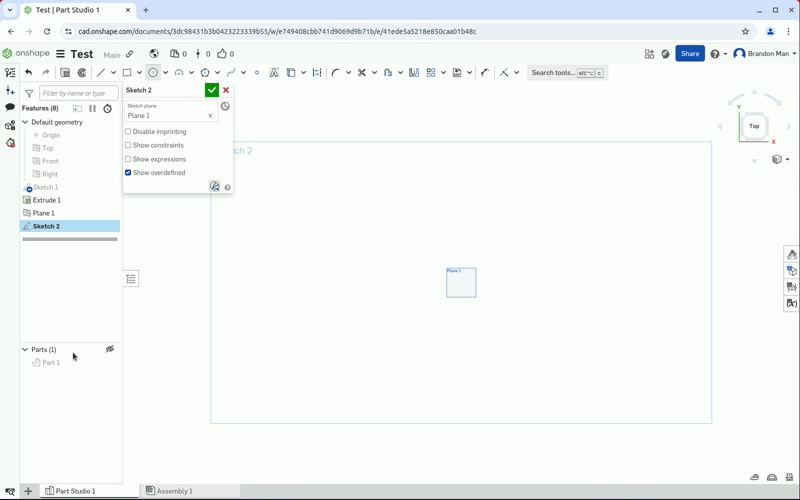
mouse_move(380, 282)
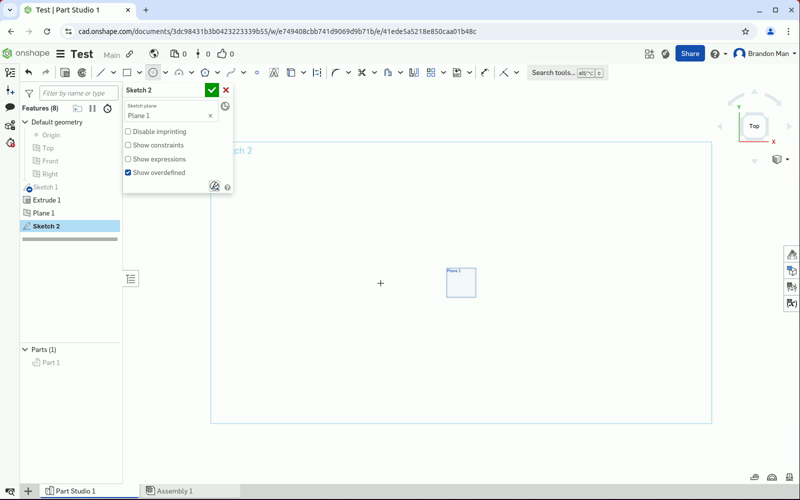
click(380, 282)
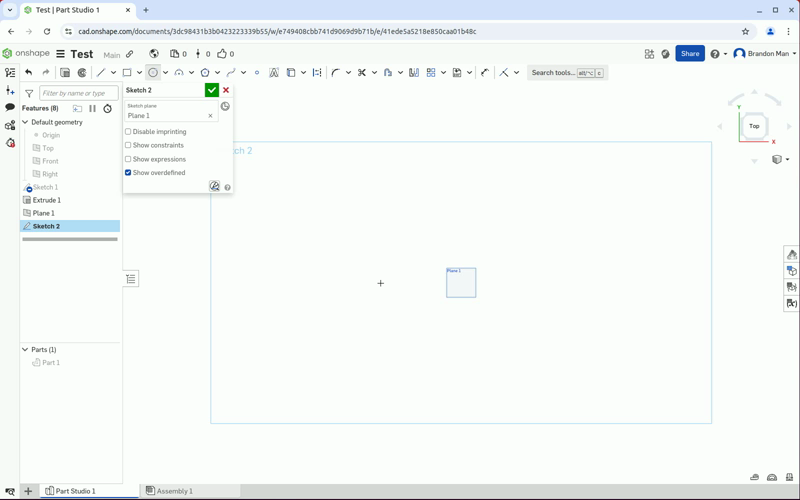
key_up(shift)
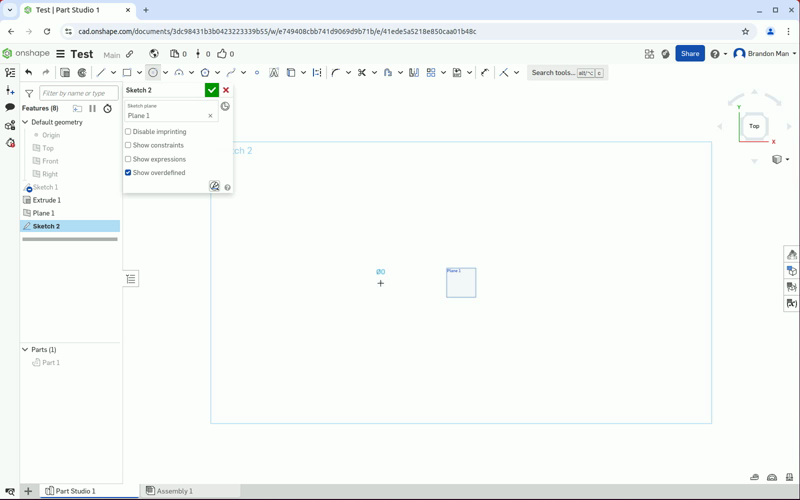
mouse_move(397, 282)
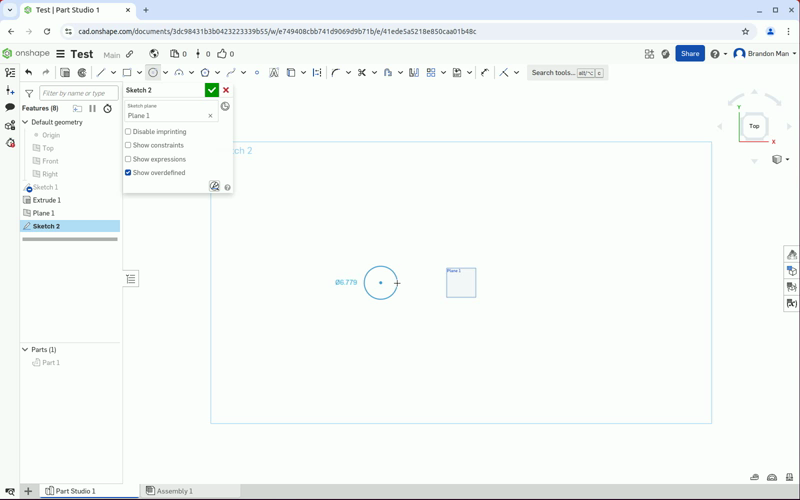
click(397, 282)
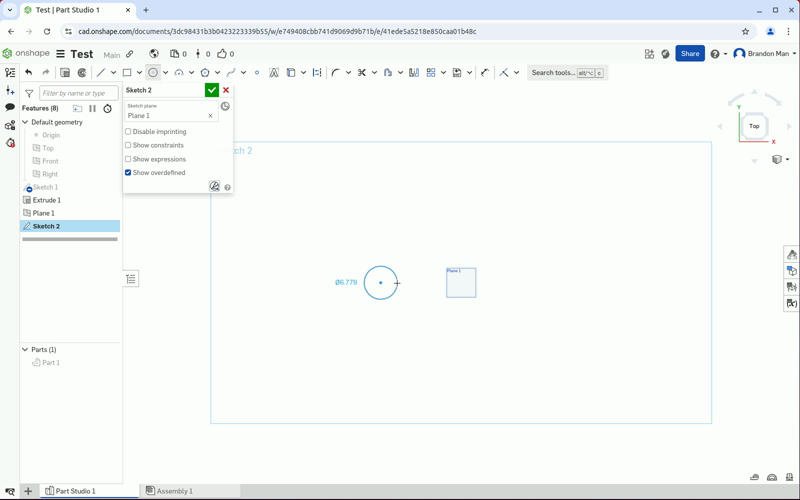
key(esc)
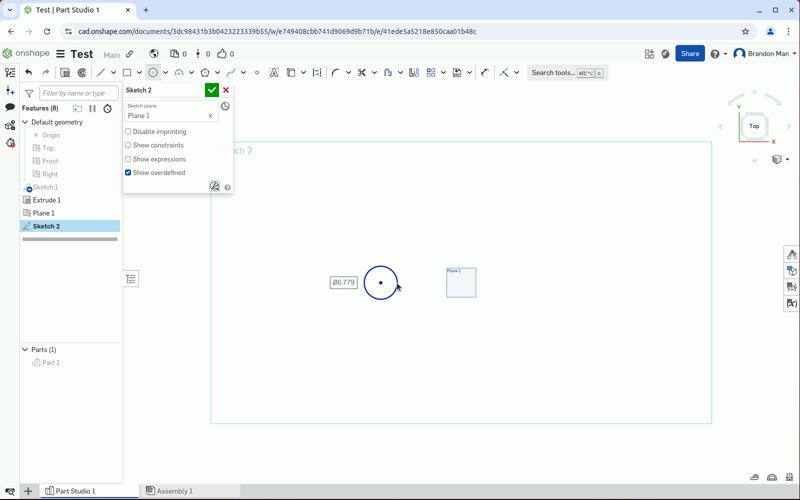
key(c)
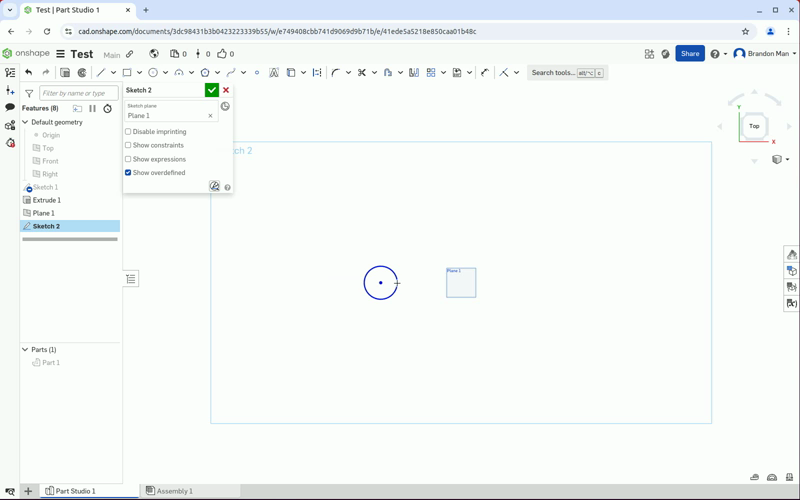
key_down(shift)
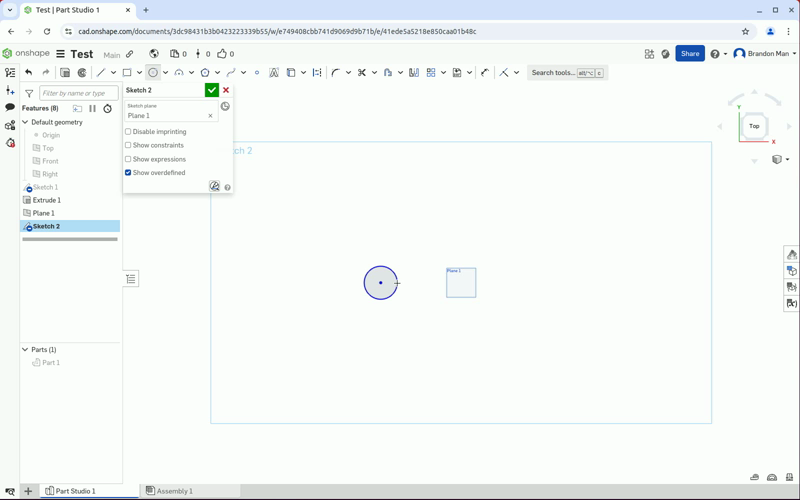
mouse_move(380, 282)
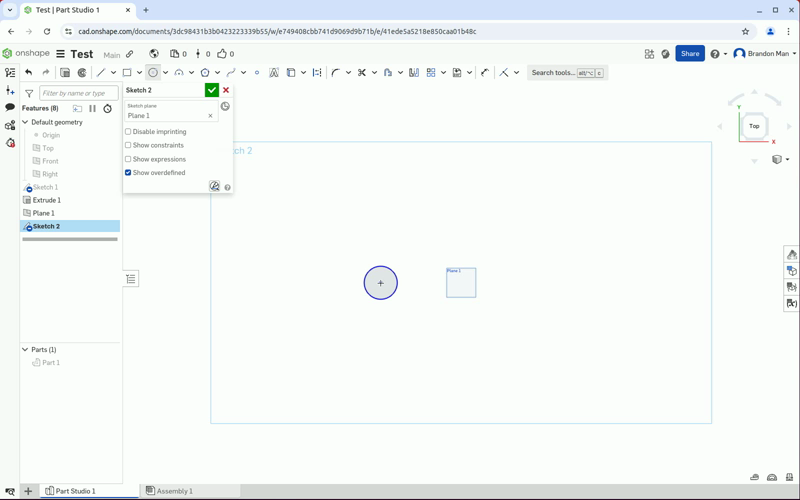
click(380, 282)
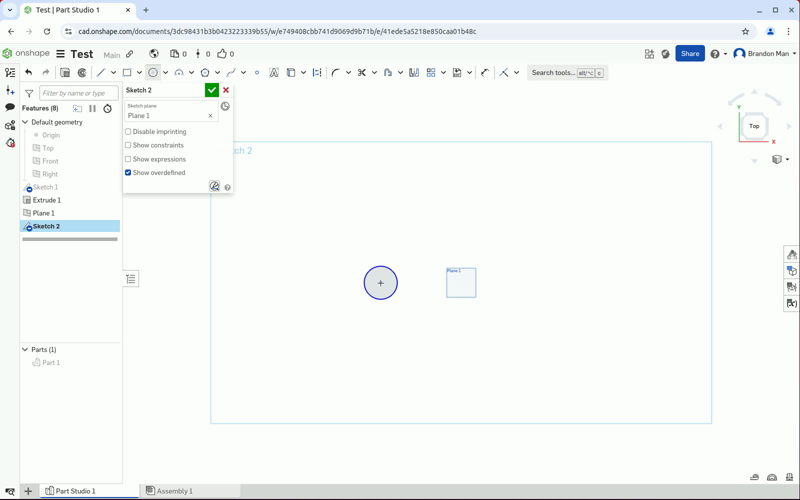
key_up(shift)
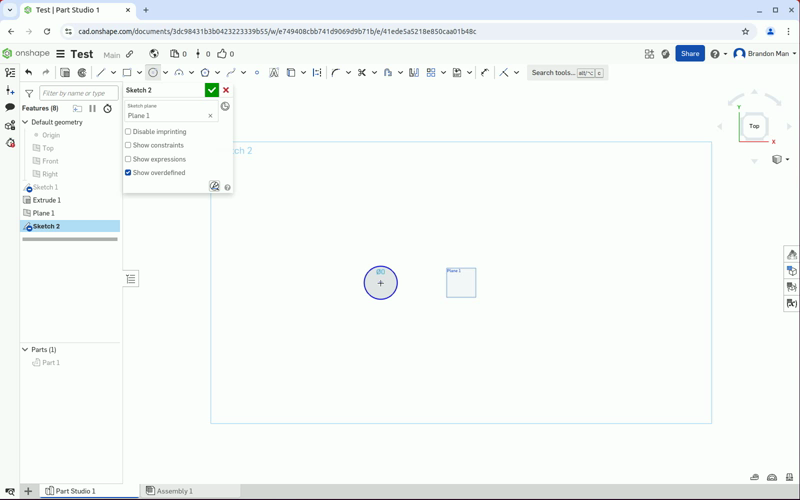
mouse_move(386, 282)
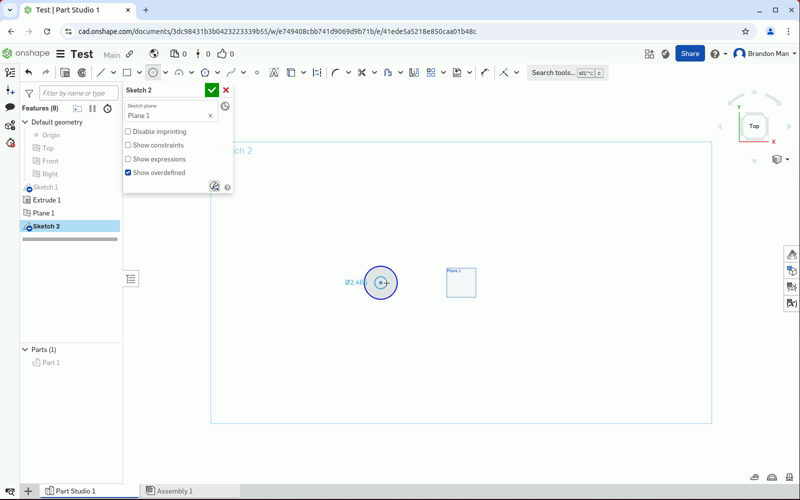
click(386, 282)
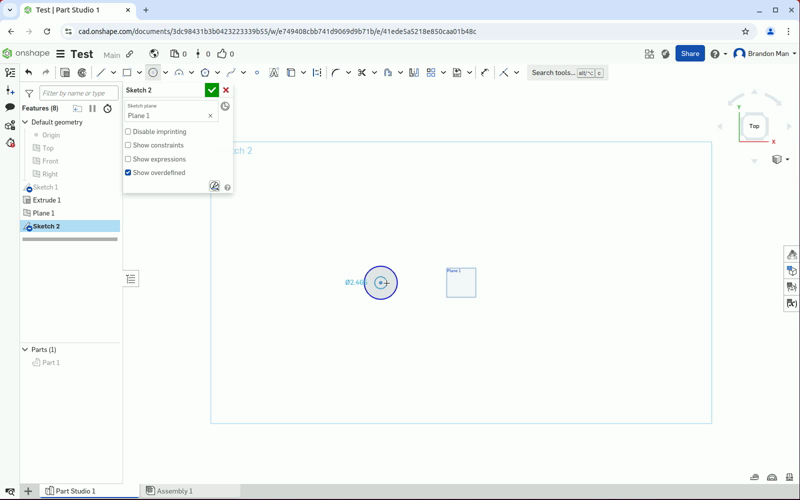
key(esc)
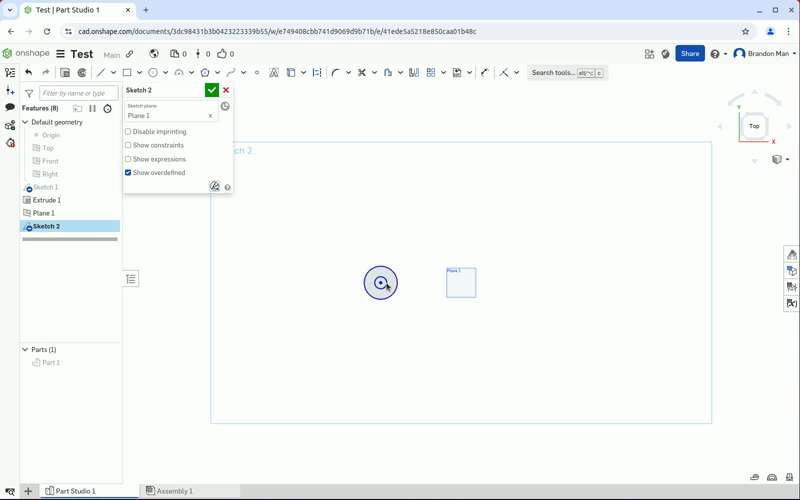
mouse_move(386, 290)
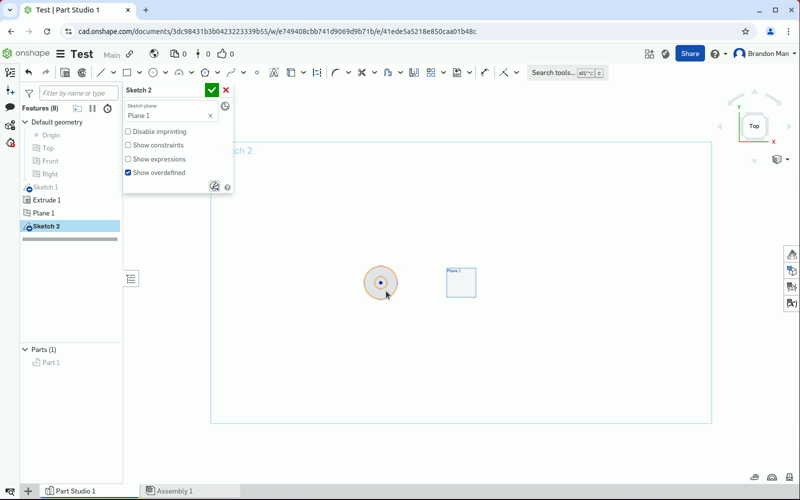
scroll(6)
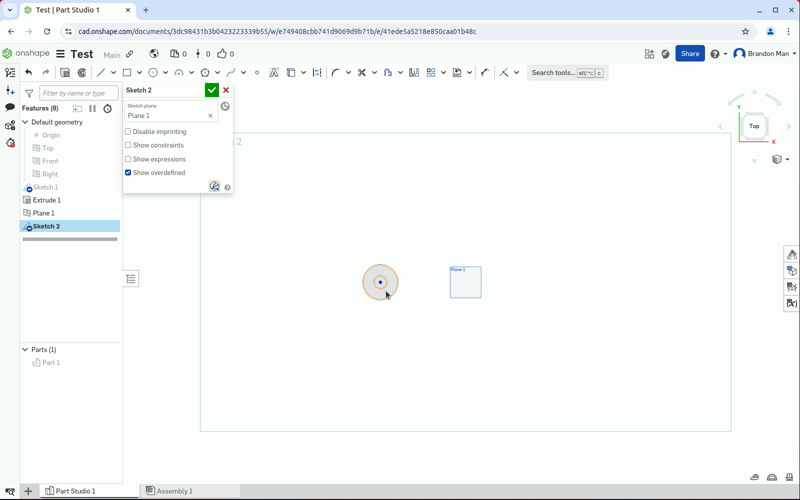
scroll(6)
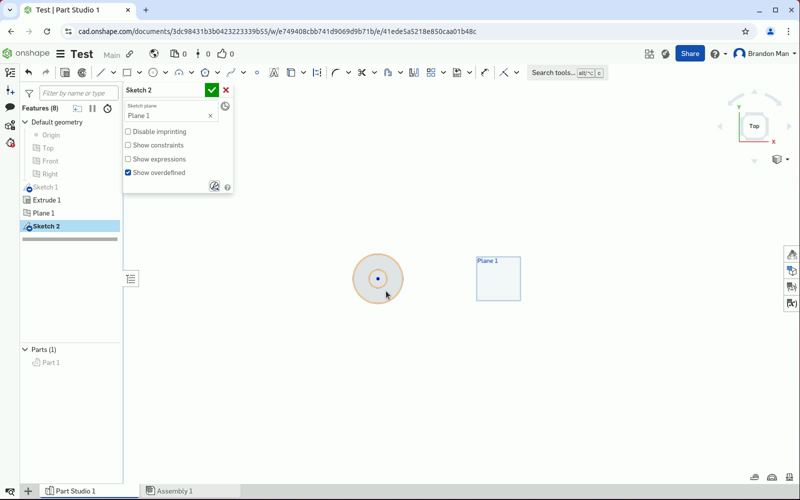
scroll(6)
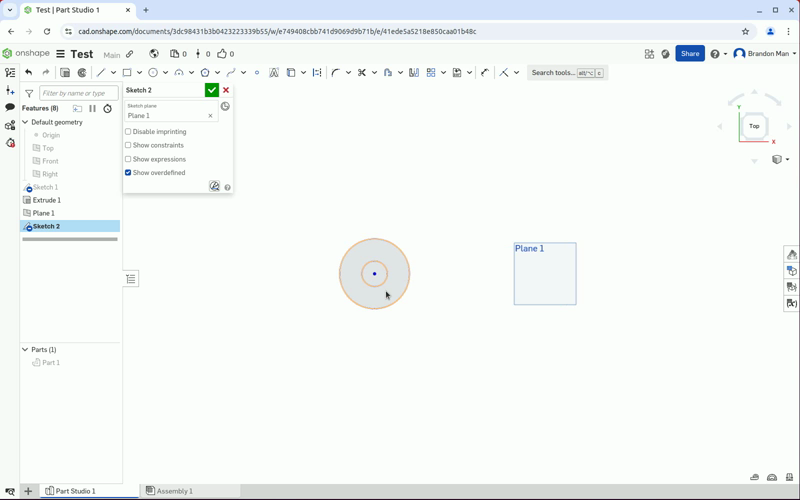
scroll(6)
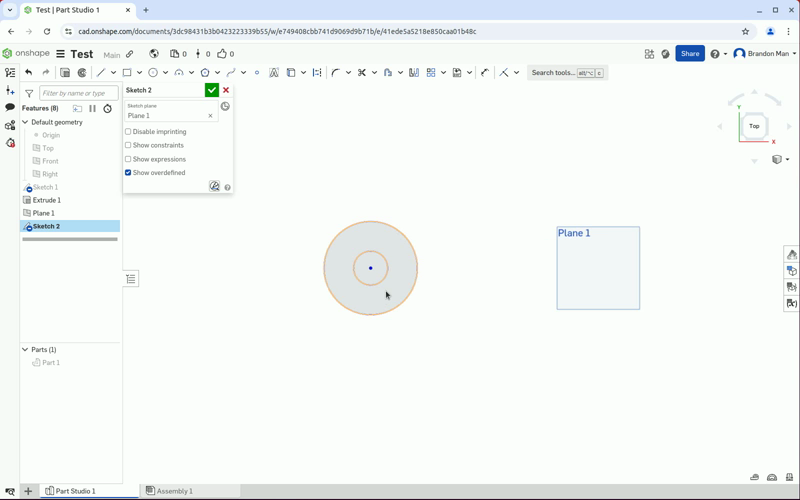
scroll(6)
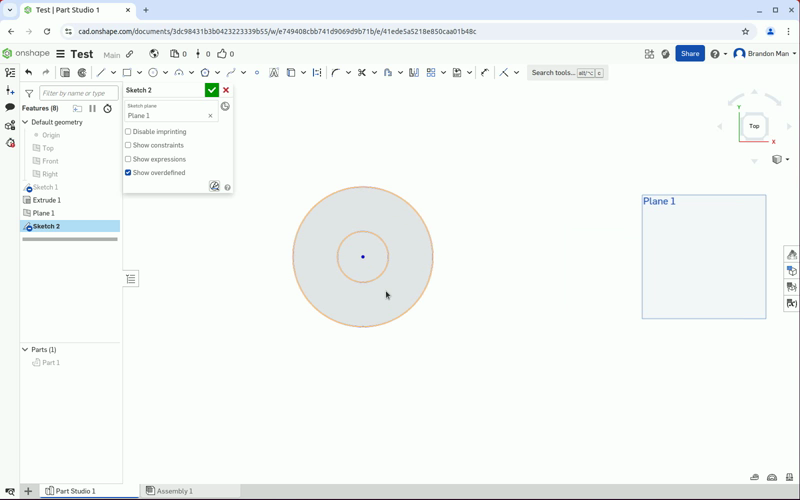
scroll(6)
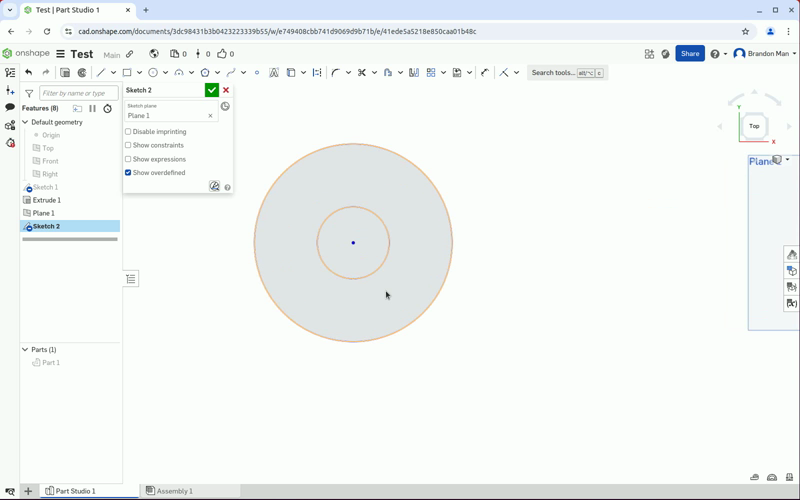
scroll(6)
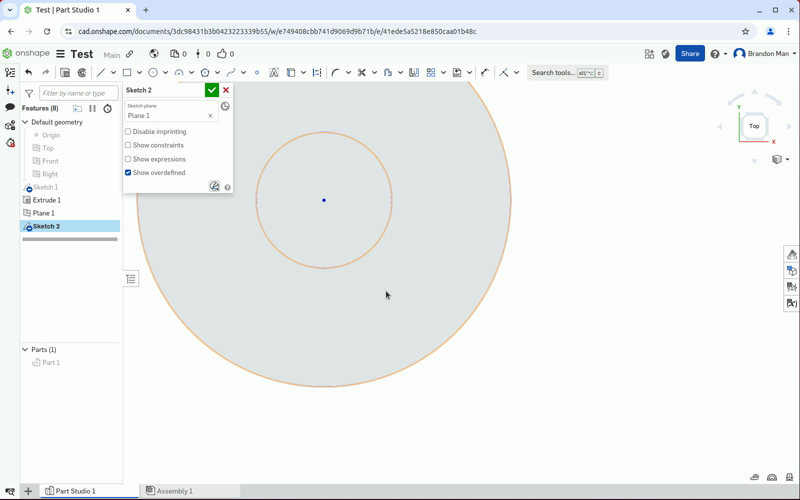
click(386, 290)
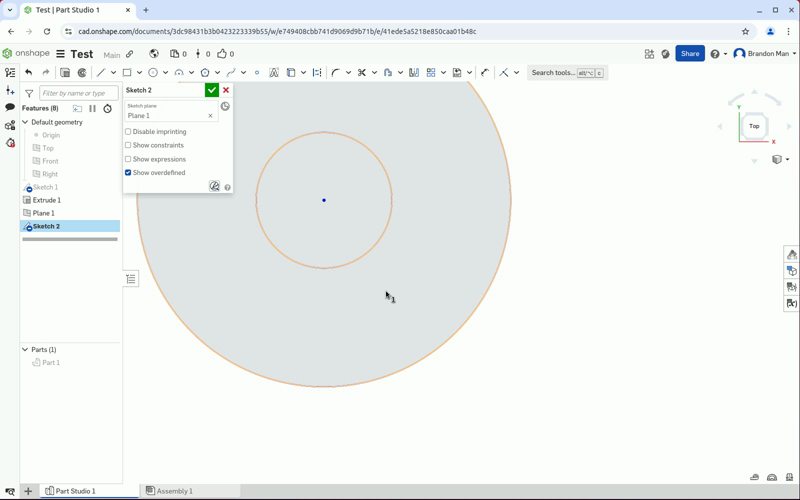
scroll(-6)
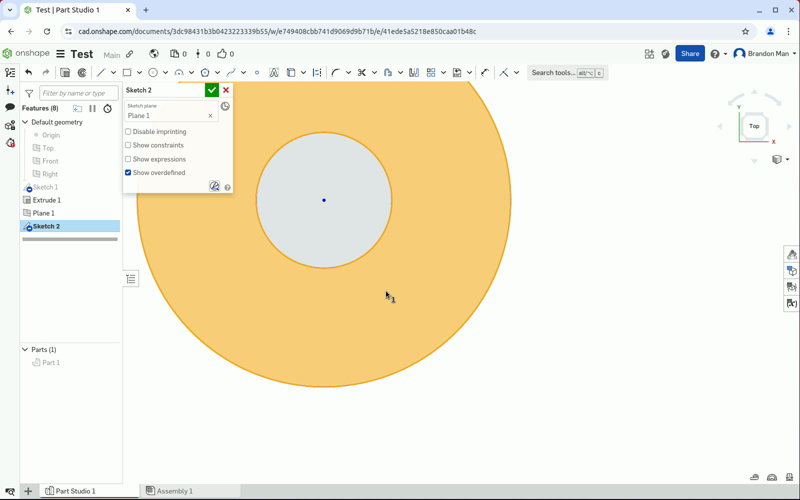
scroll(-6)
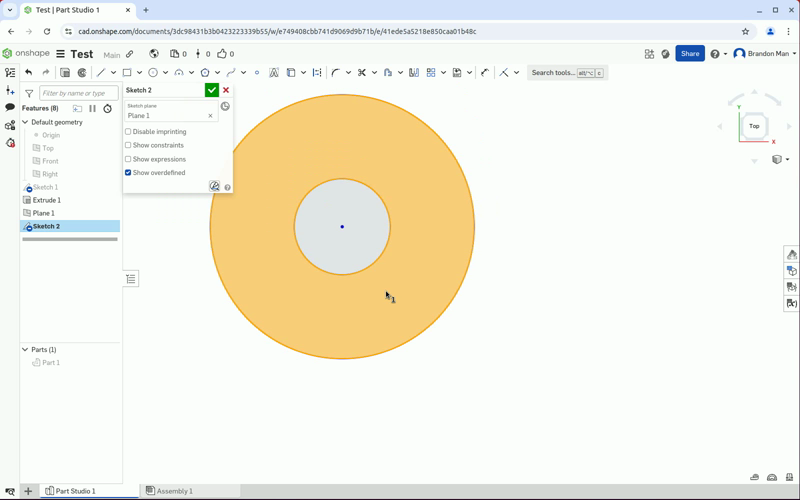
scroll(-6)
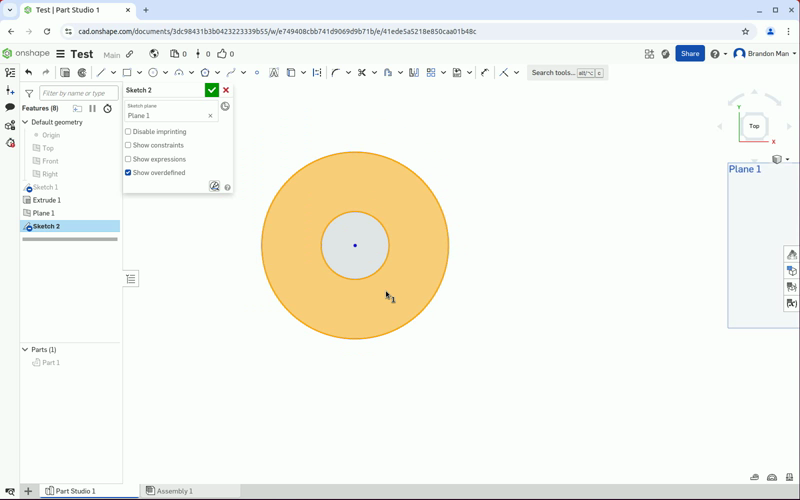
scroll(-6)
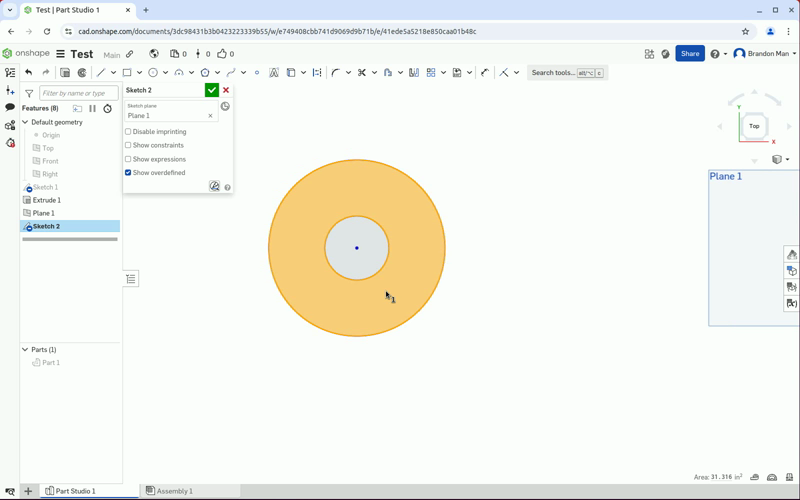
scroll(-6)
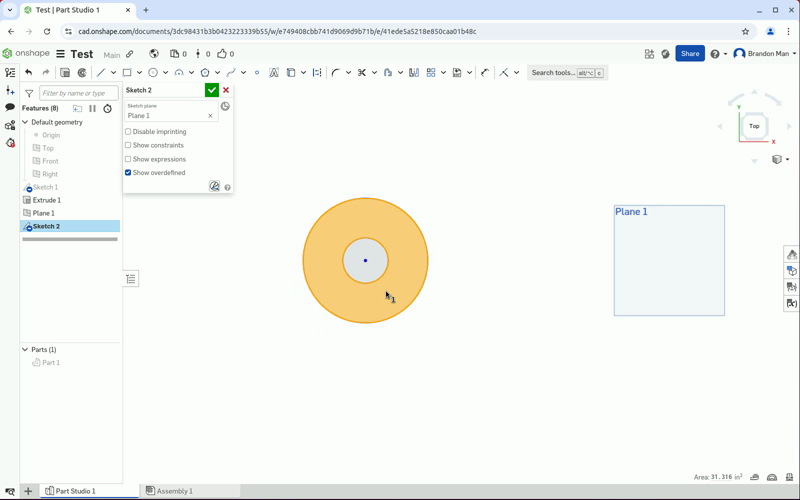
scroll(-6)
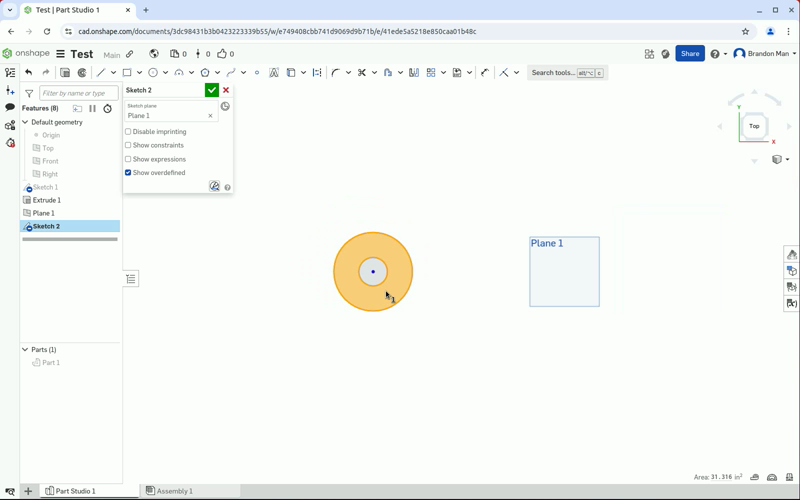
scroll(-6)
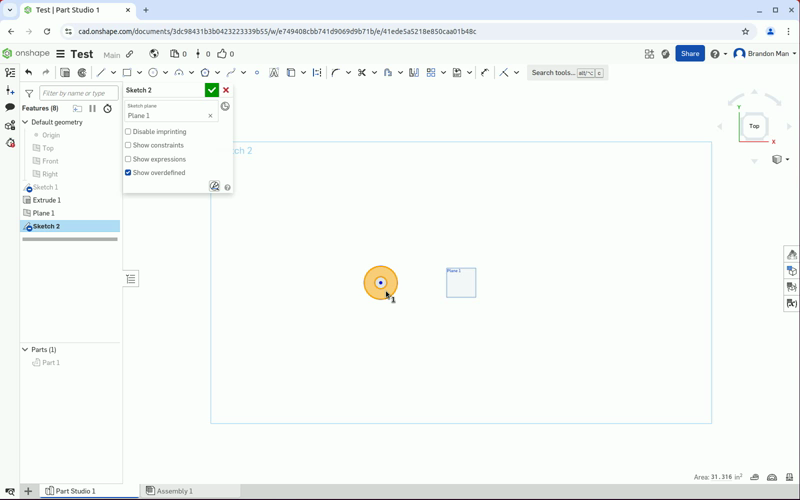
mouse_move(73, 352)
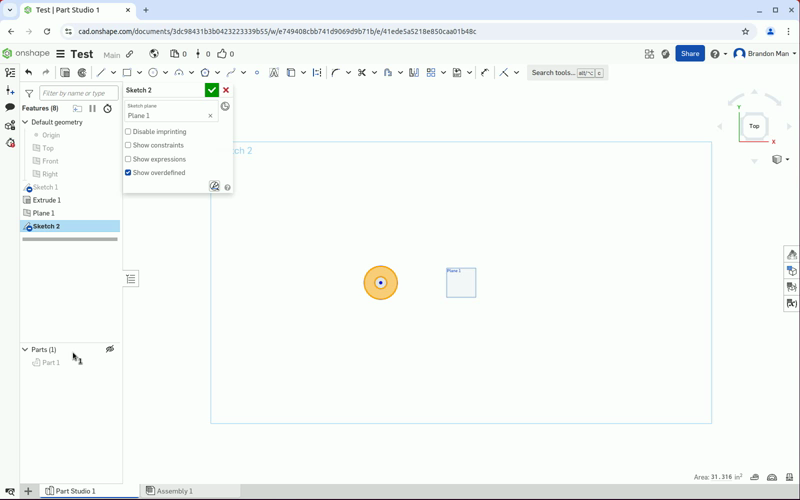
key(shift+y)
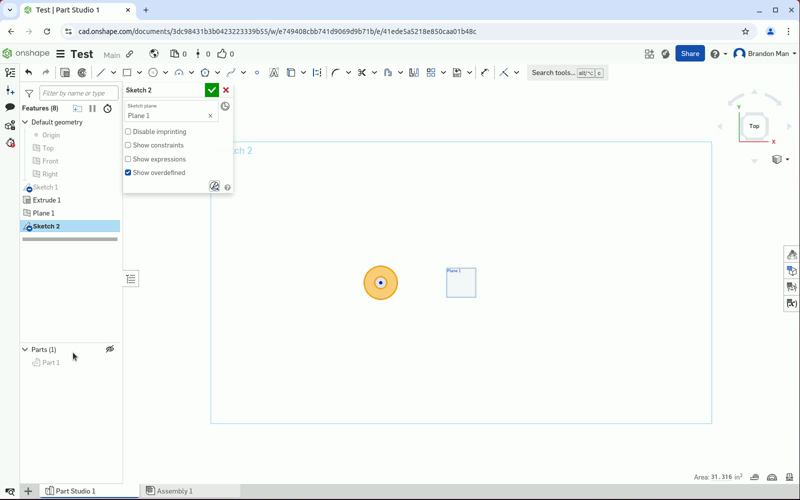
key(shift+e)
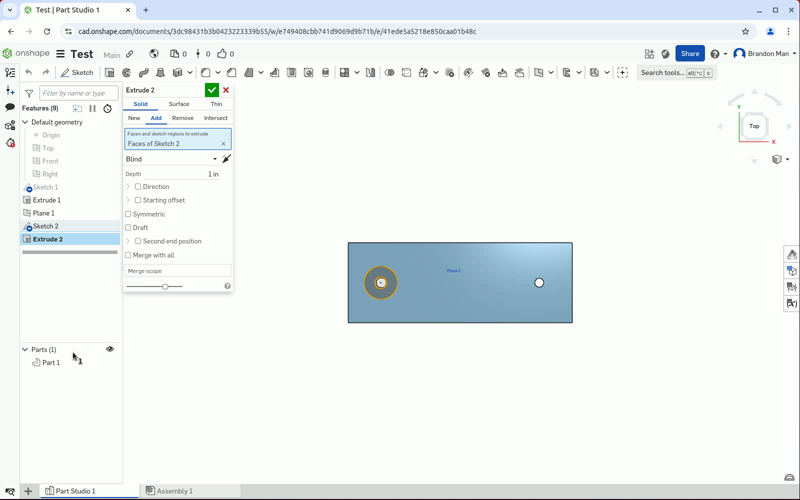
mouse_move(143, 106)
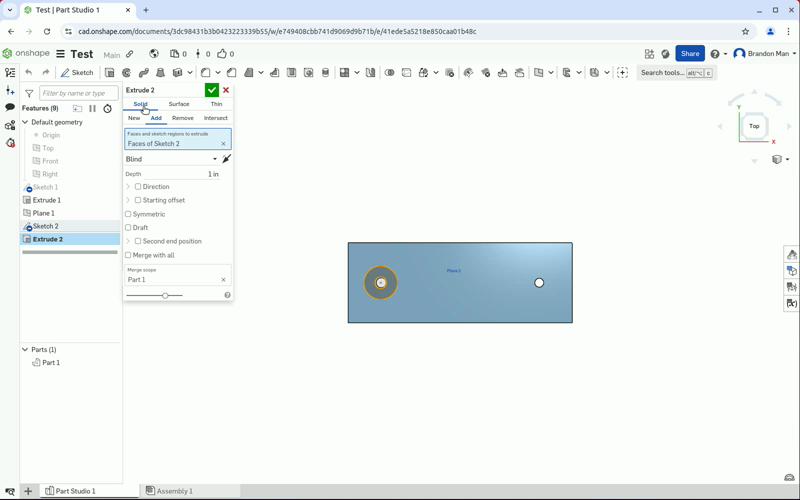
click(143, 106)
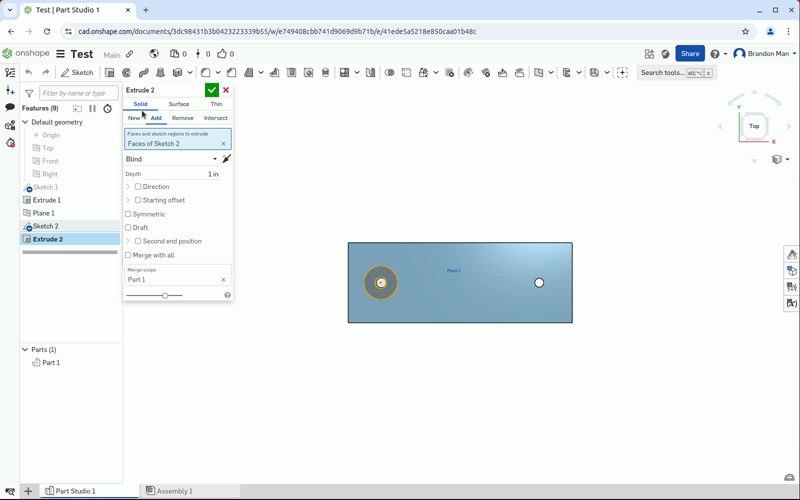
mouse_move(137, 120)
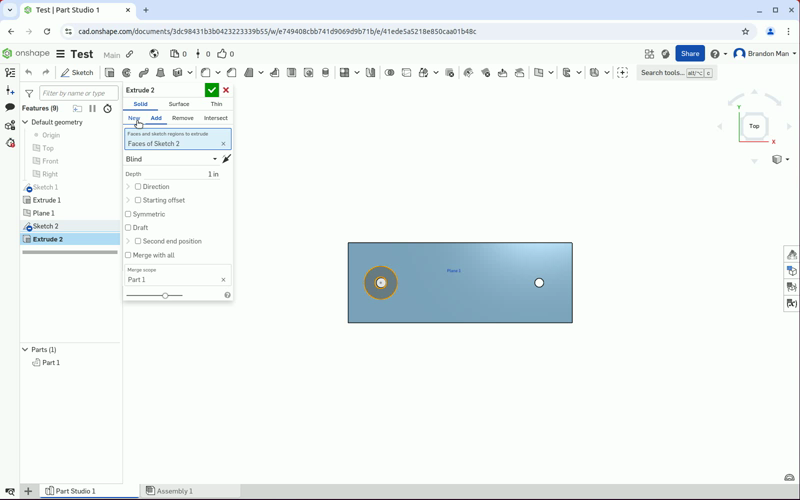
click(137, 120)
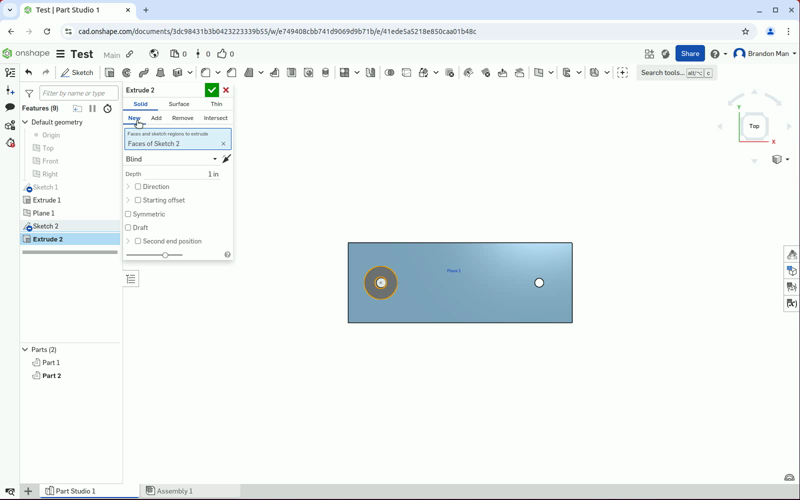
key(tab, 4)
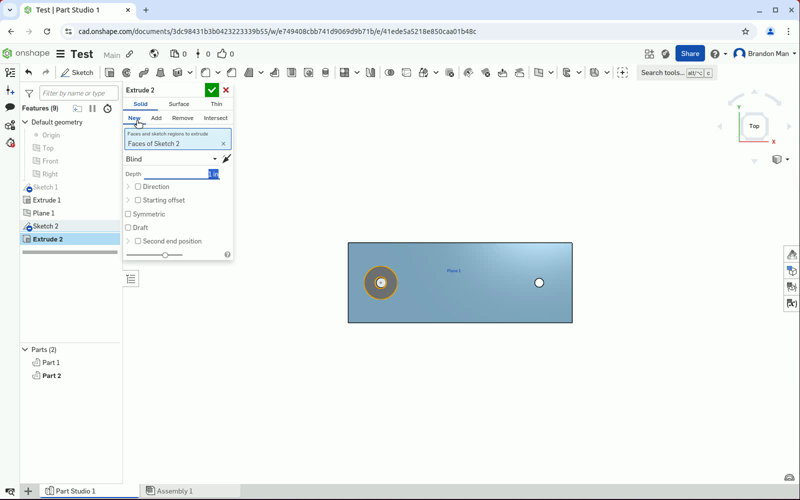
text(-13.239)
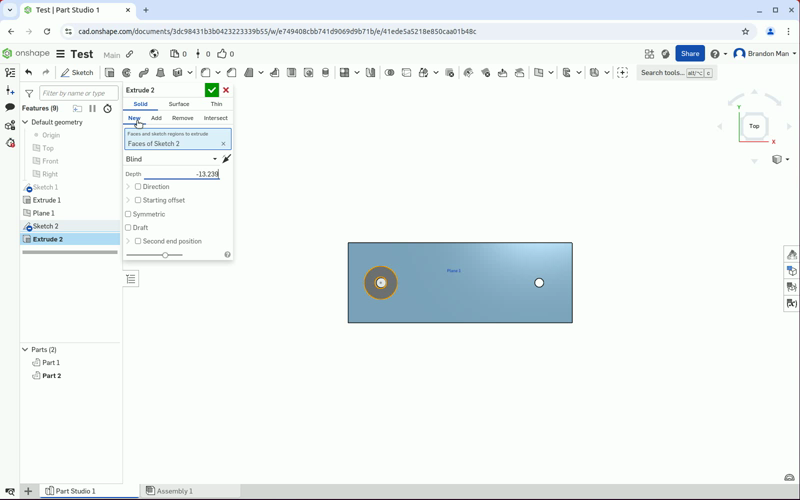
key(enter)
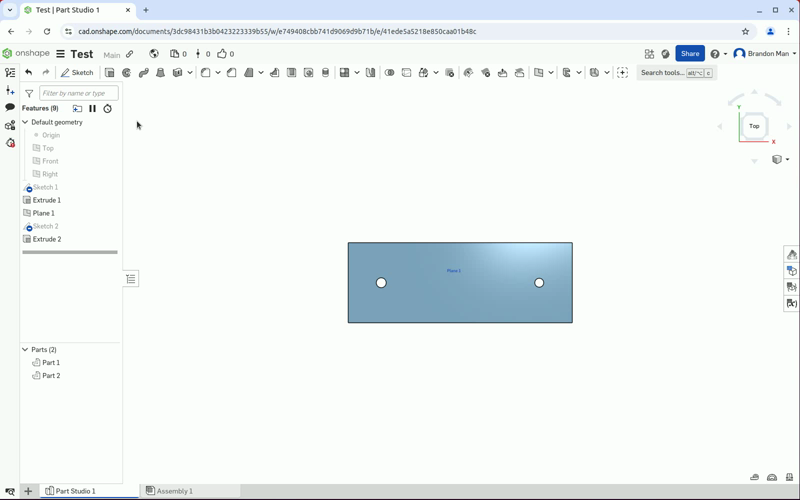
key(shift+h)
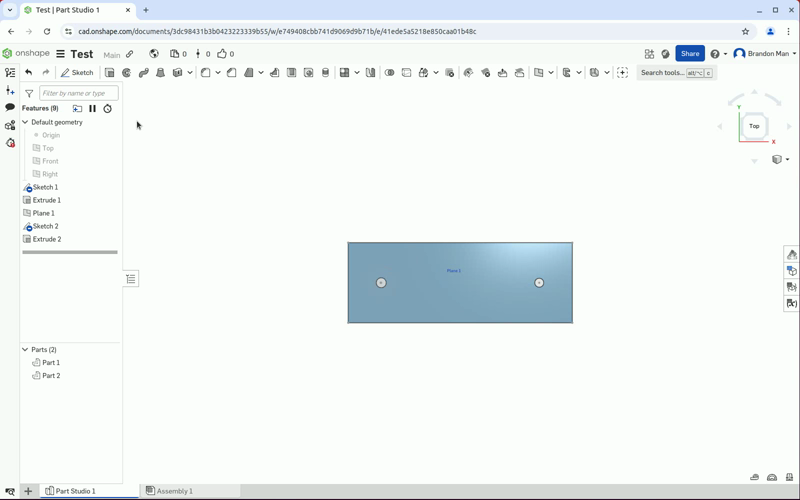
key(shift+h)
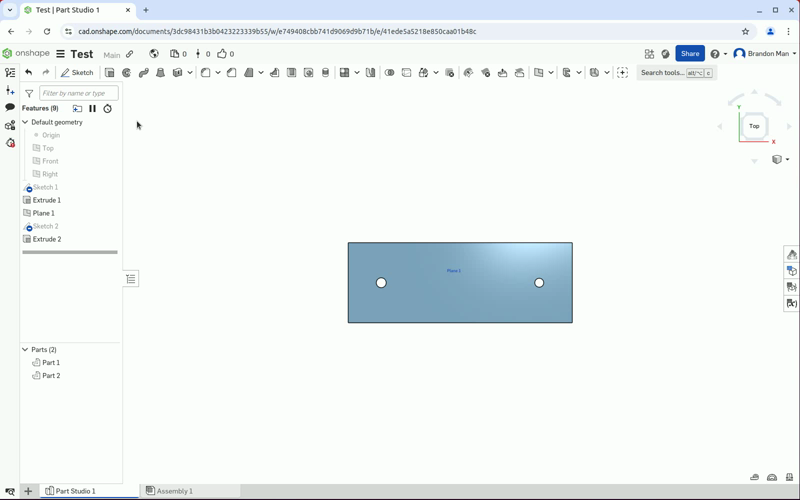
mouse_move(73, 189)
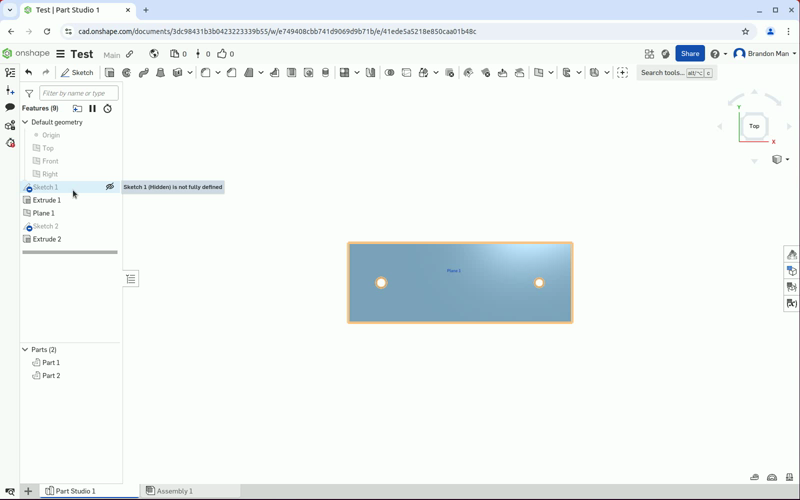
click(73, 189)
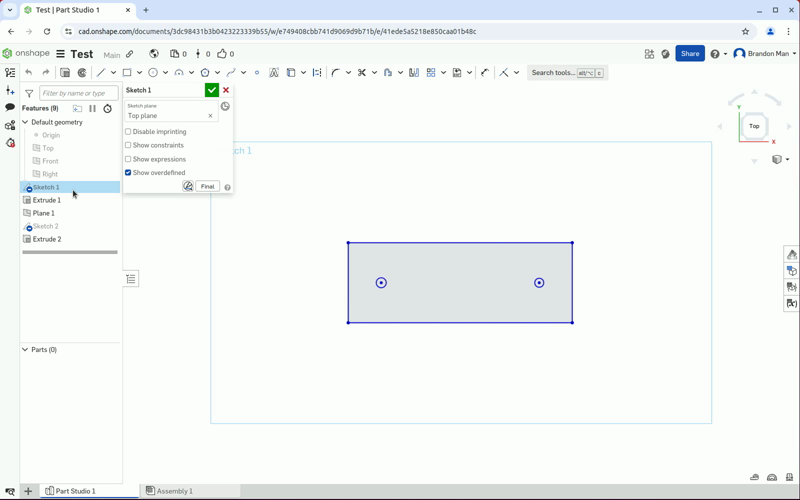
mouse_move(229, 92)
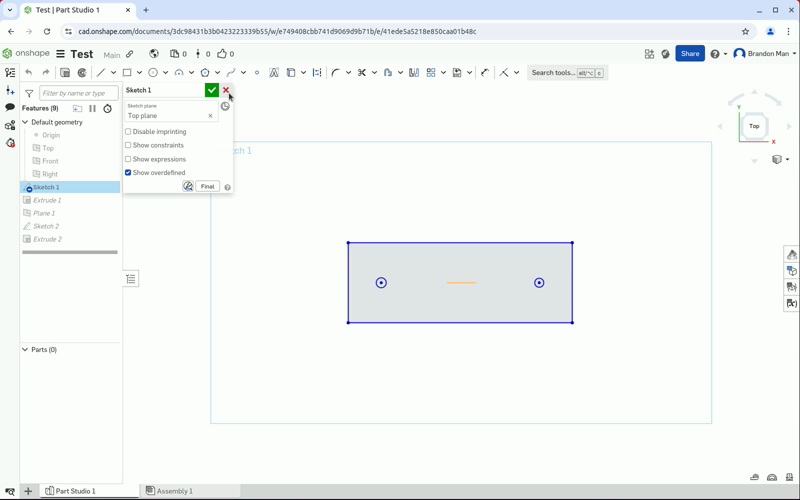
click(229, 92)
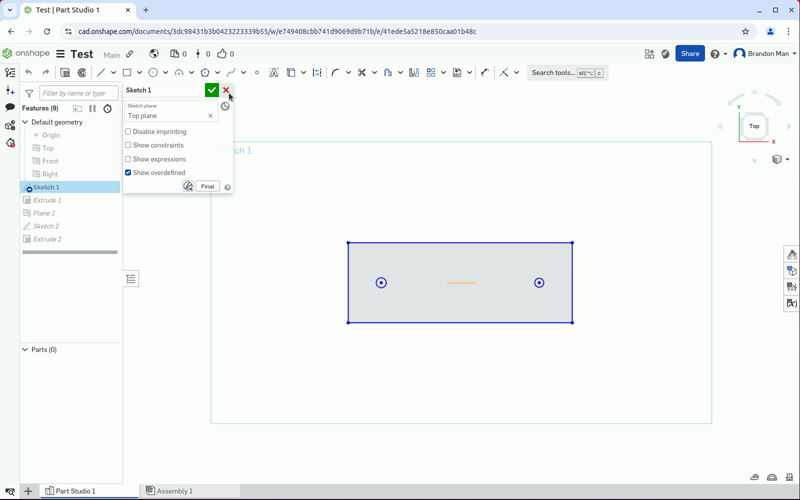
key(shift+s)
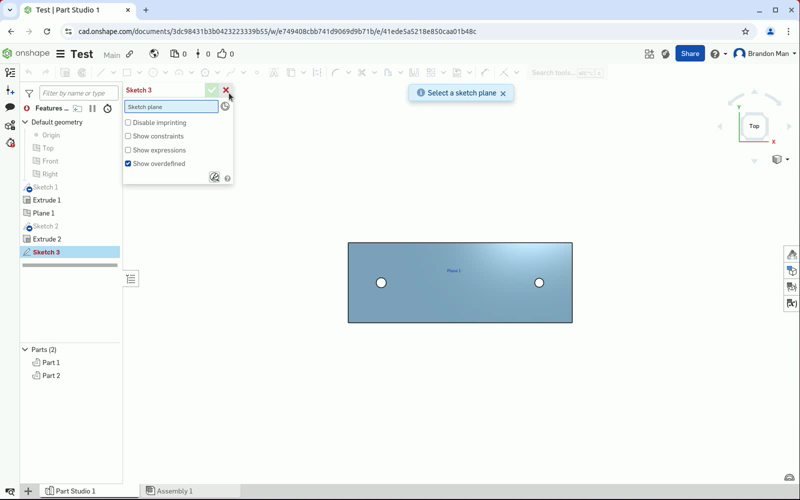
mouse_move(73, 215)
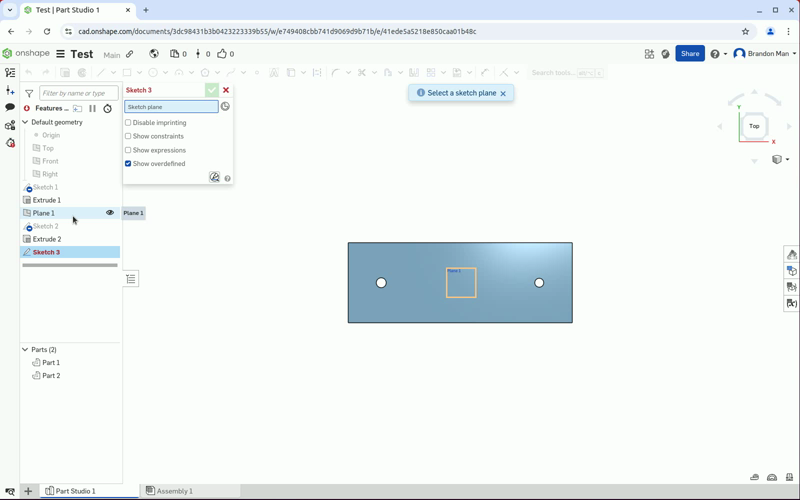
click(73, 215)
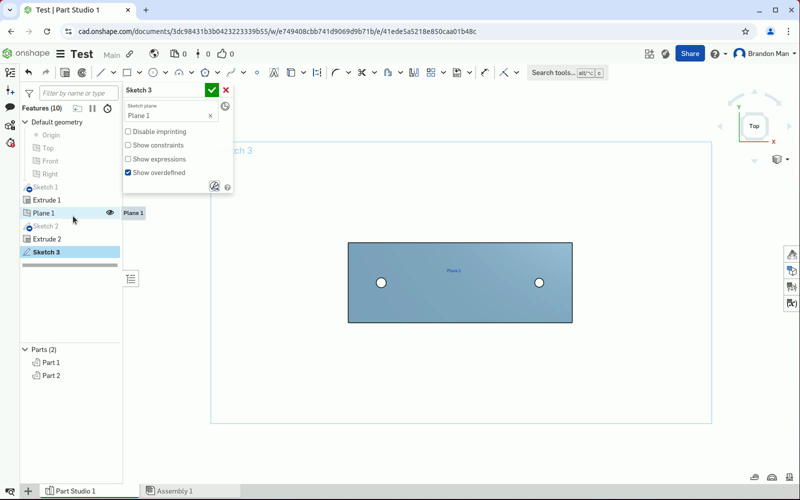
mouse_move(73, 352)
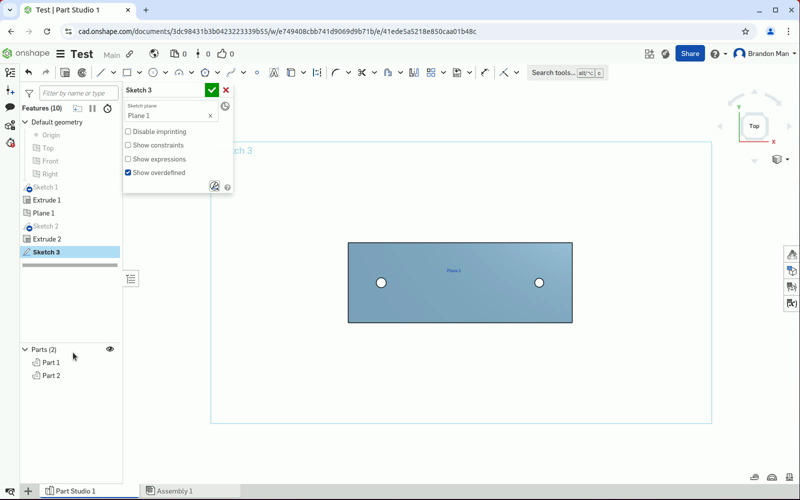
key(y)
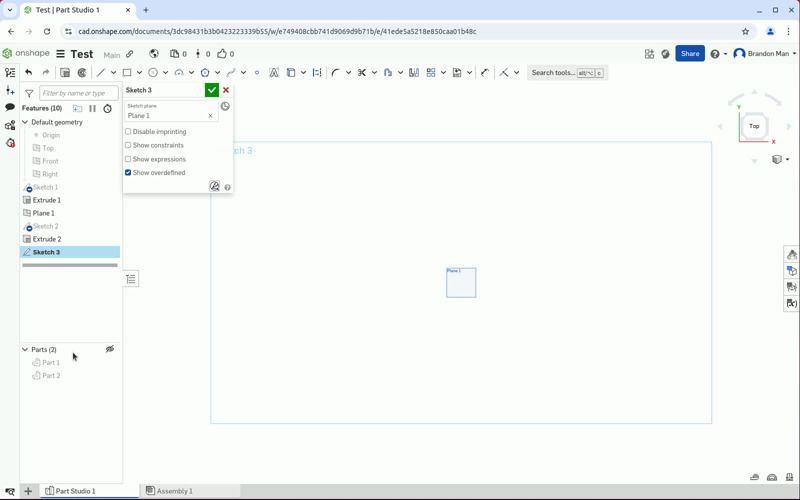
key(c)
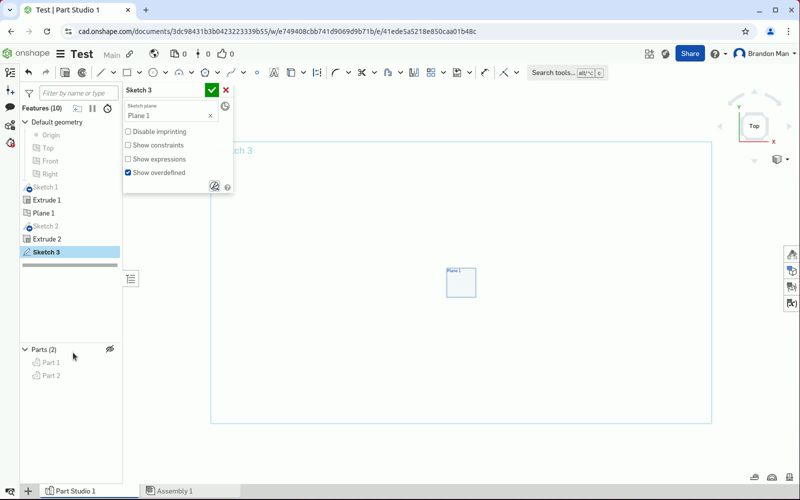
key_down(shift)
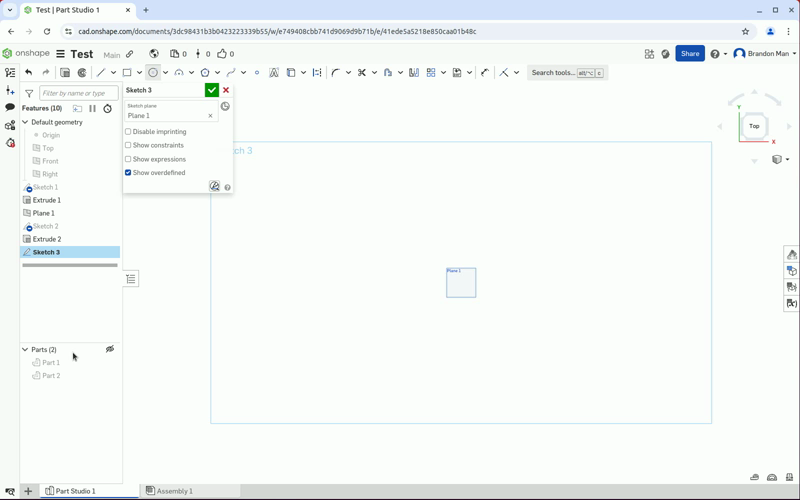
mouse_move(541, 282)
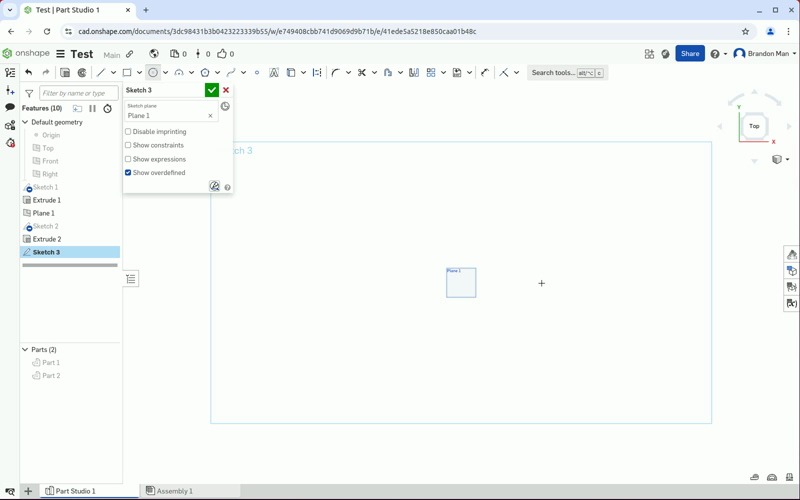
click(541, 282)
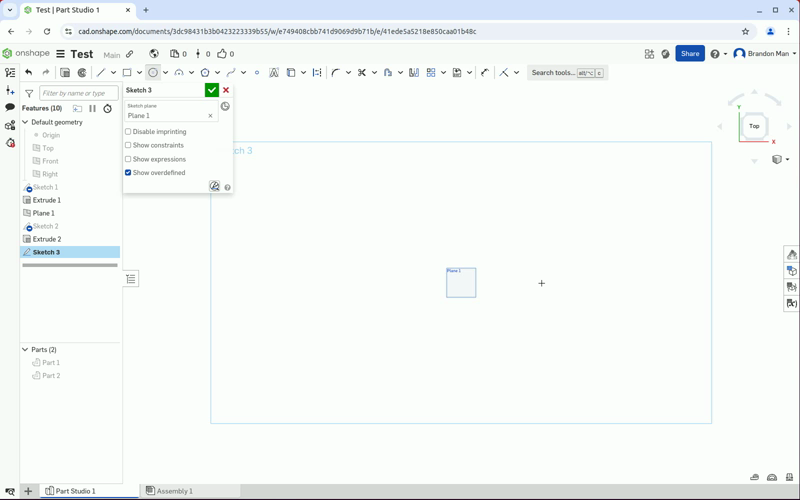
key_up(shift)
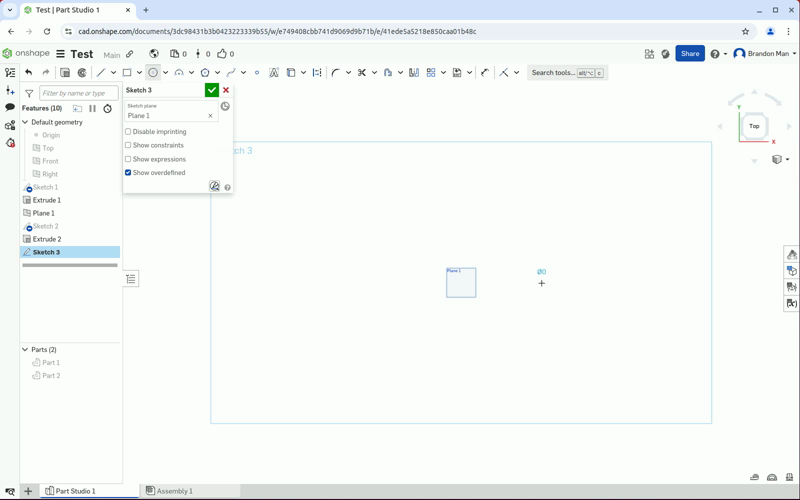
mouse_move(558, 282)
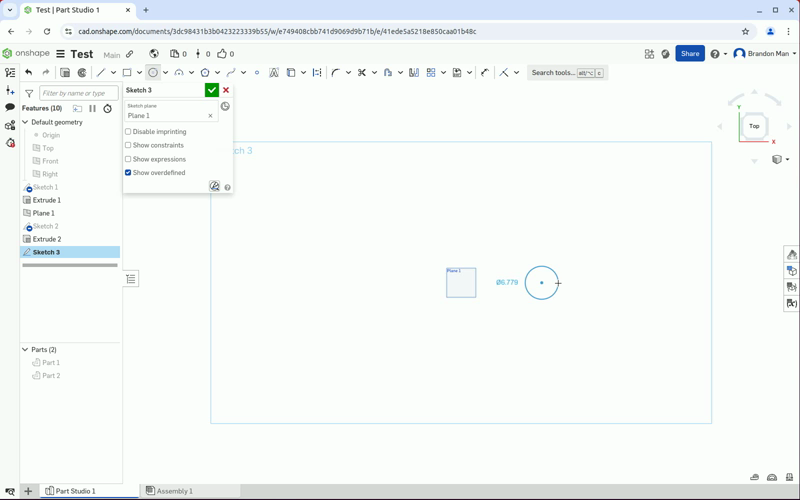
click(558, 282)
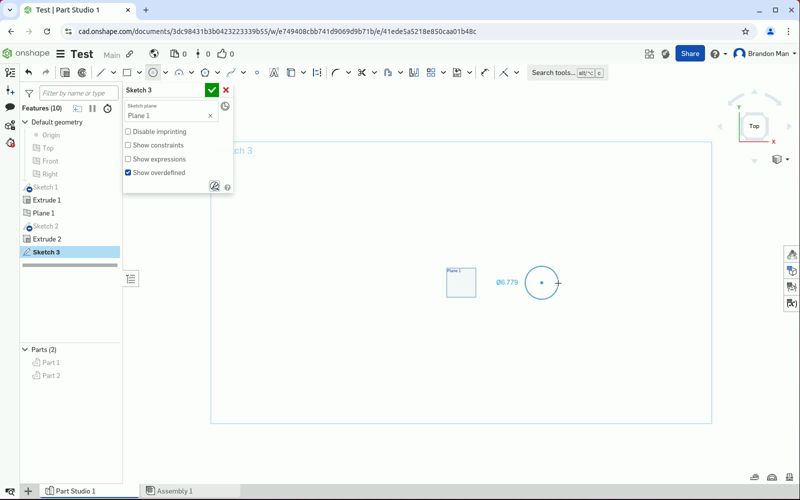
key(esc)
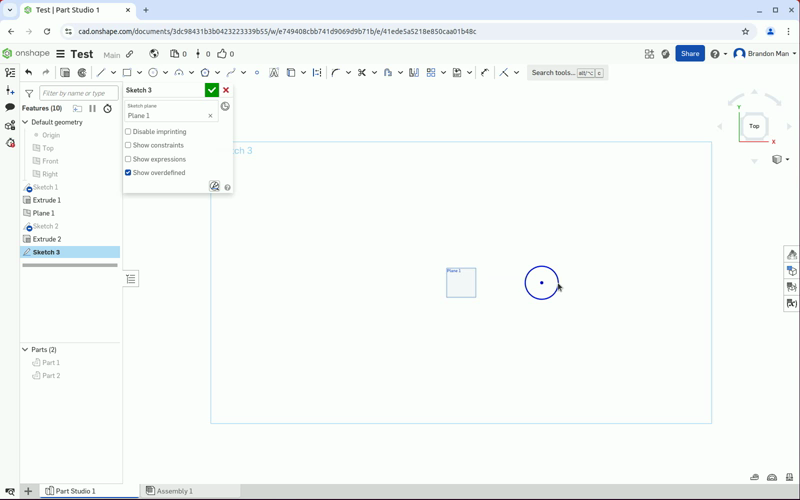
key(c)
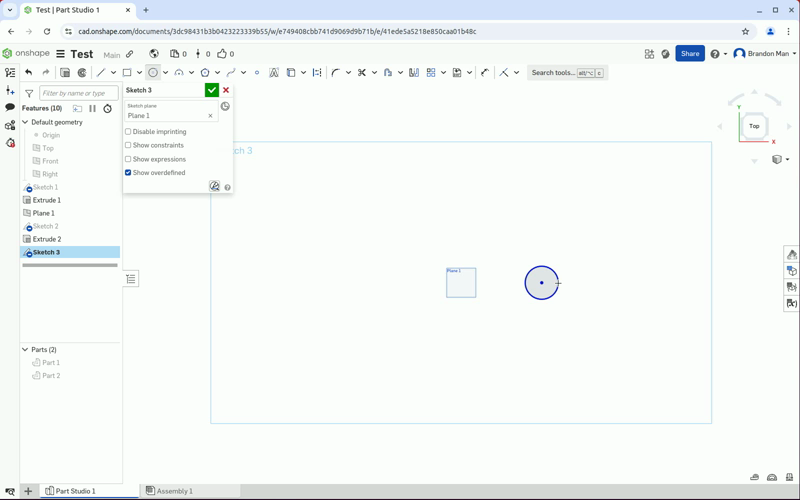
key_down(shift)
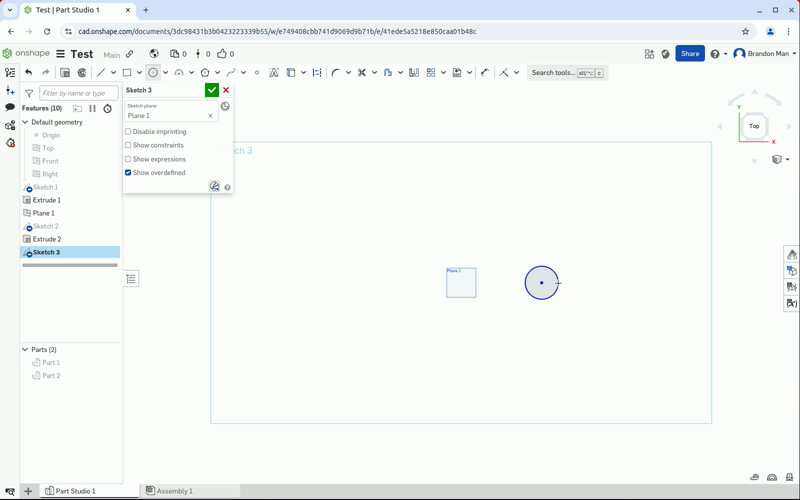
mouse_move(541, 282)
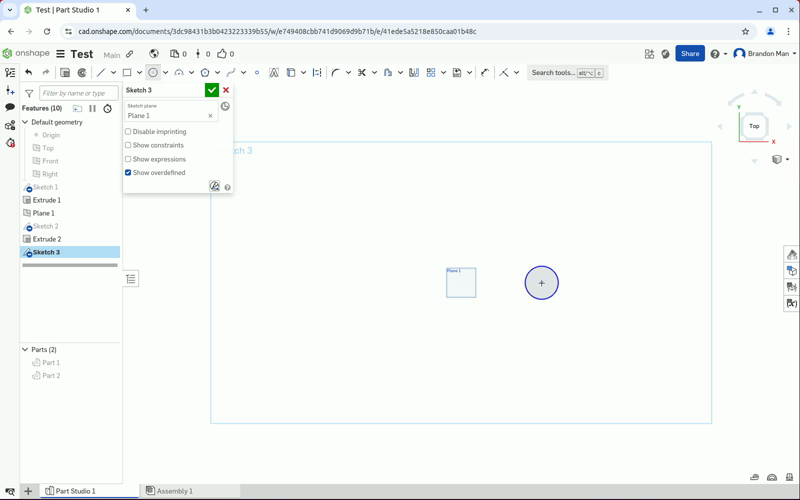
click(541, 282)
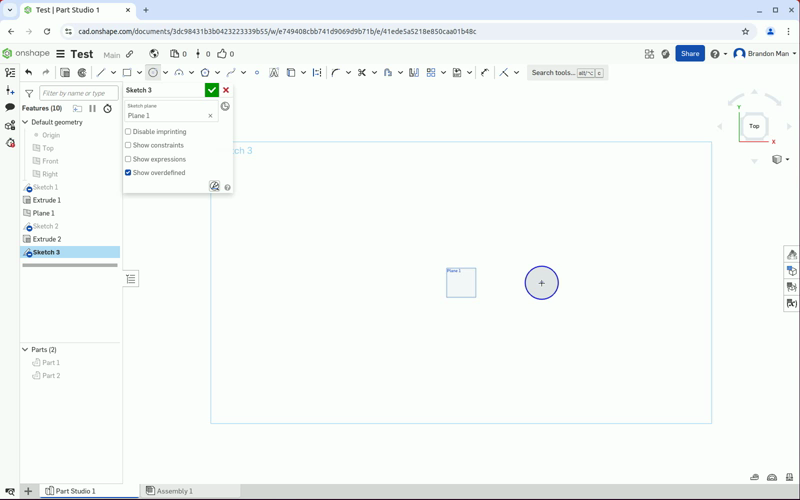
key_up(shift)
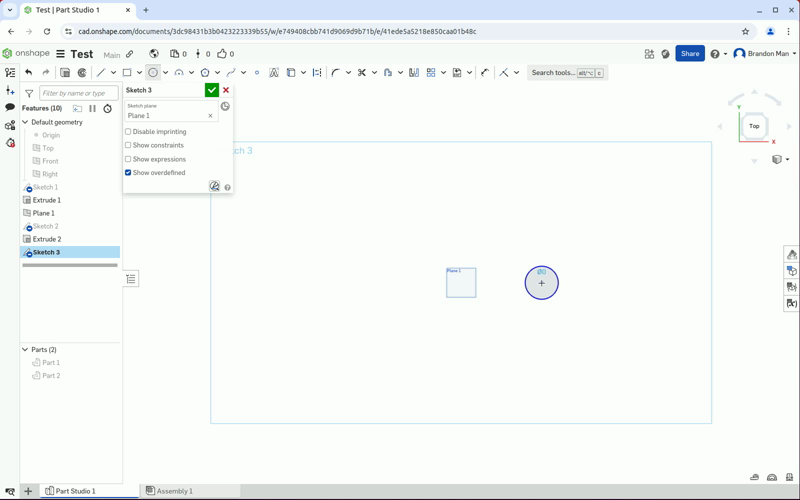
mouse_move(547, 282)
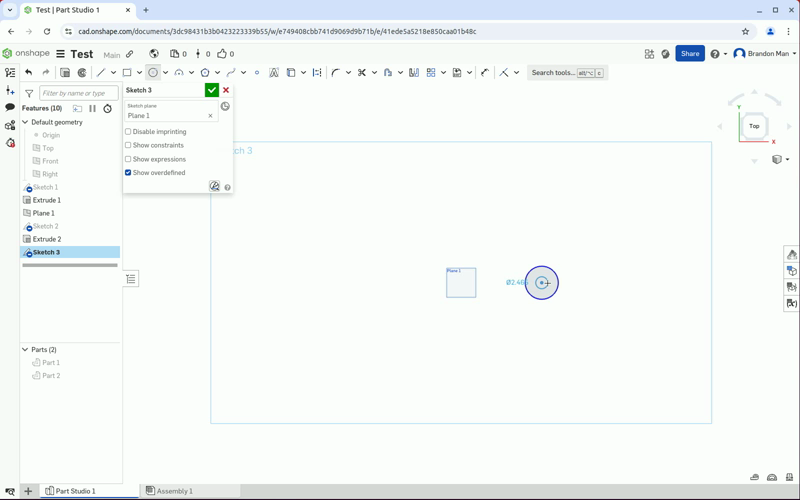
click(547, 282)
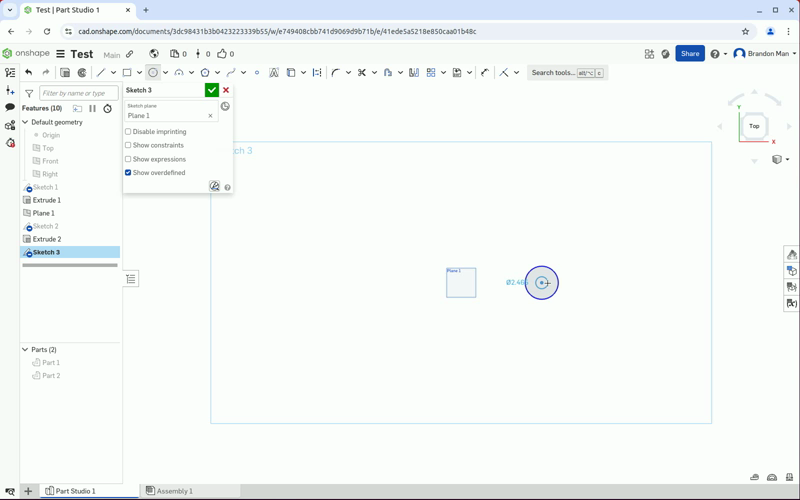
key(esc)
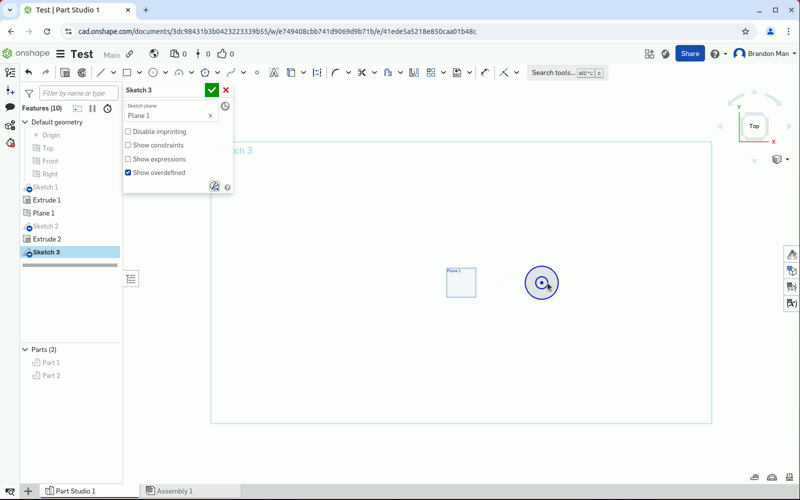
mouse_move(555, 289)
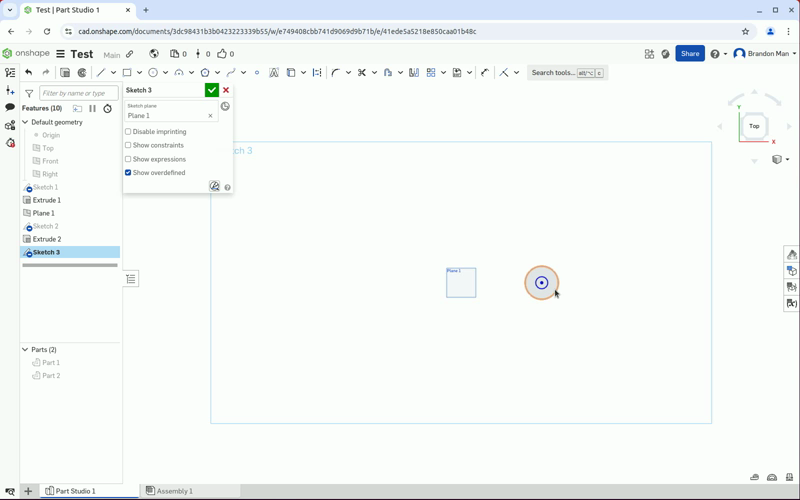
scroll(6)
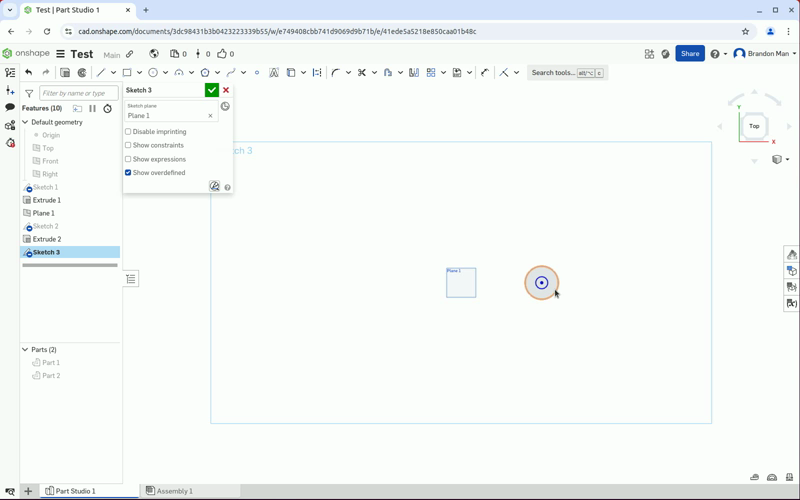
scroll(6)
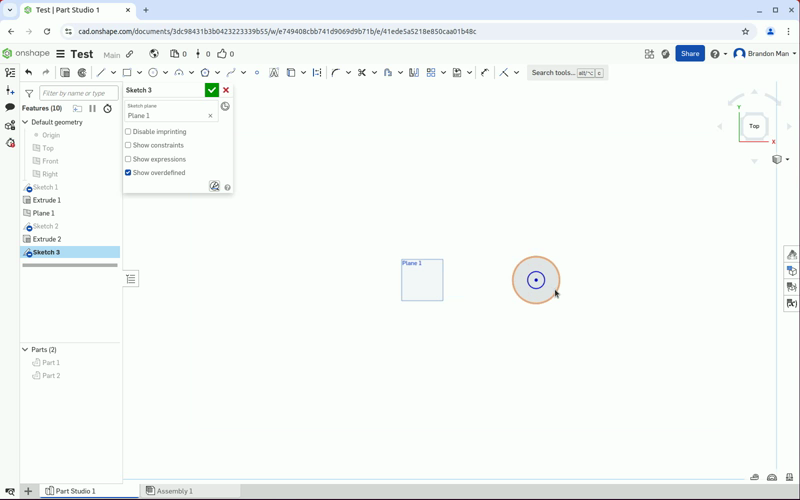
scroll(6)
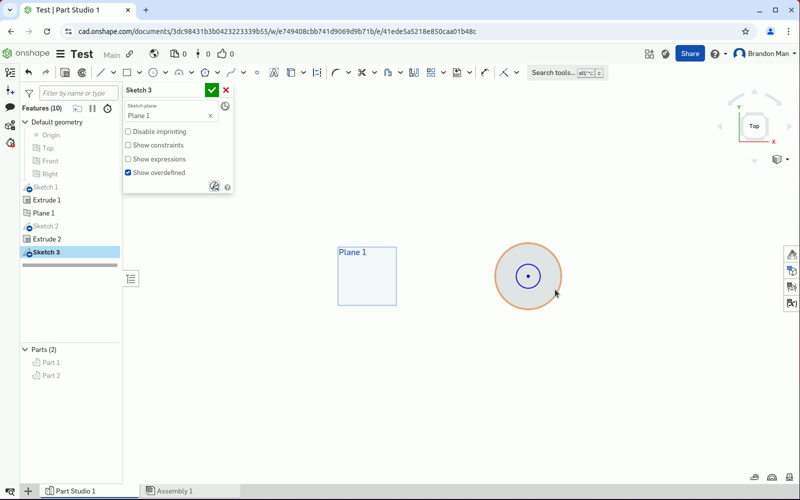
scroll(6)
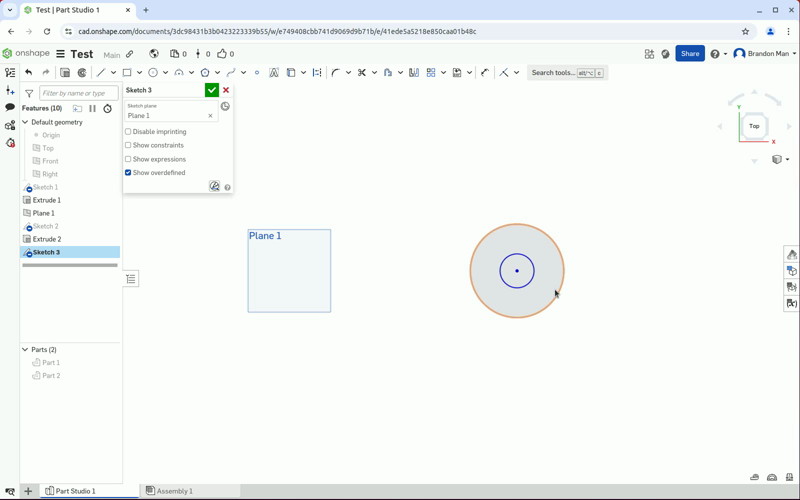
scroll(6)
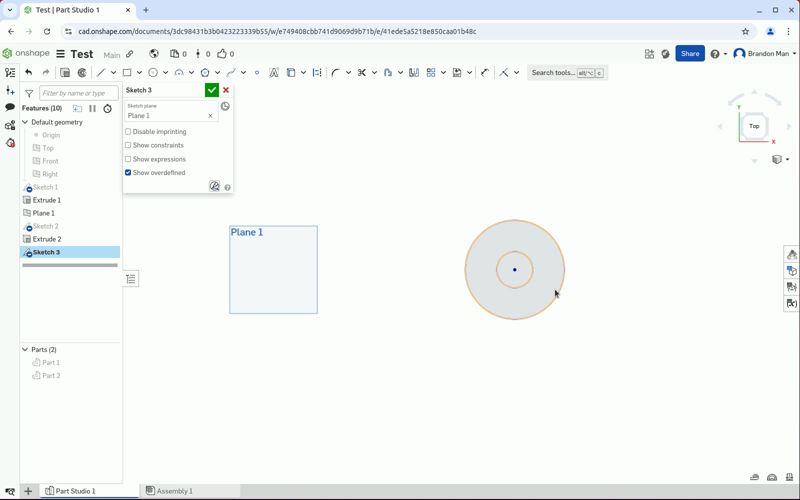
scroll(6)
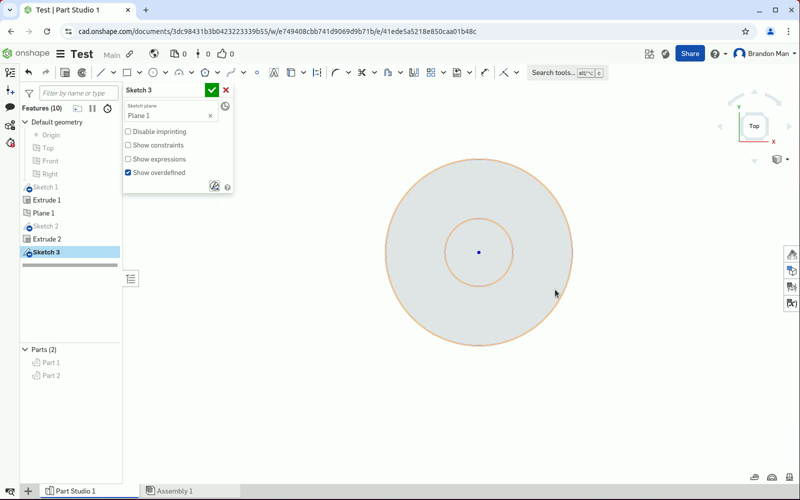
scroll(6)
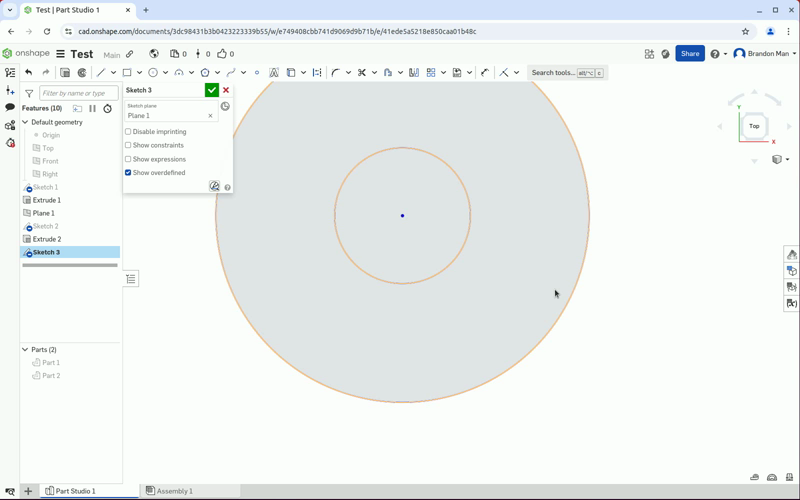
click(555, 289)
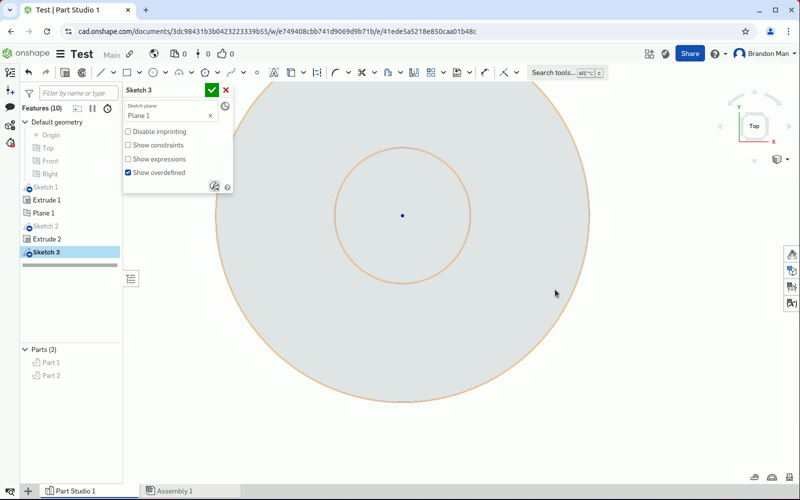
scroll(-6)
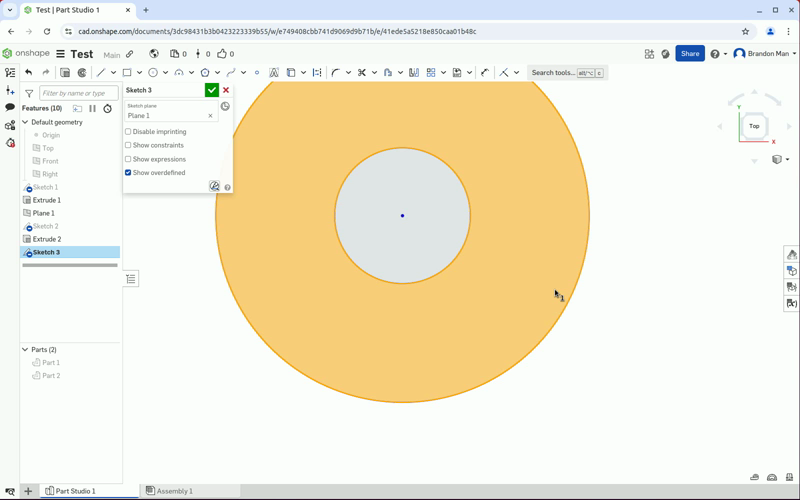
scroll(-6)
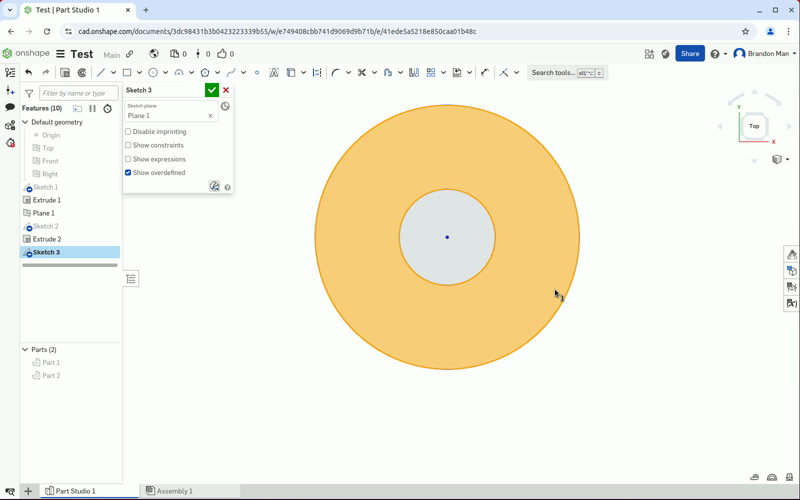
scroll(-6)
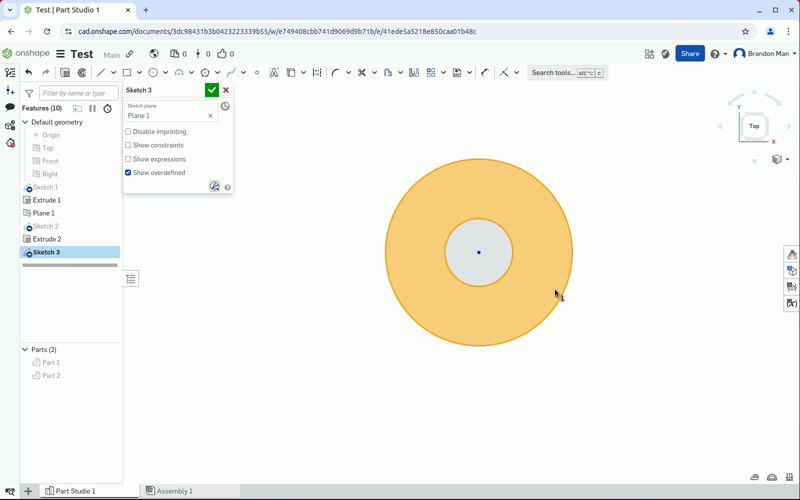
scroll(-6)
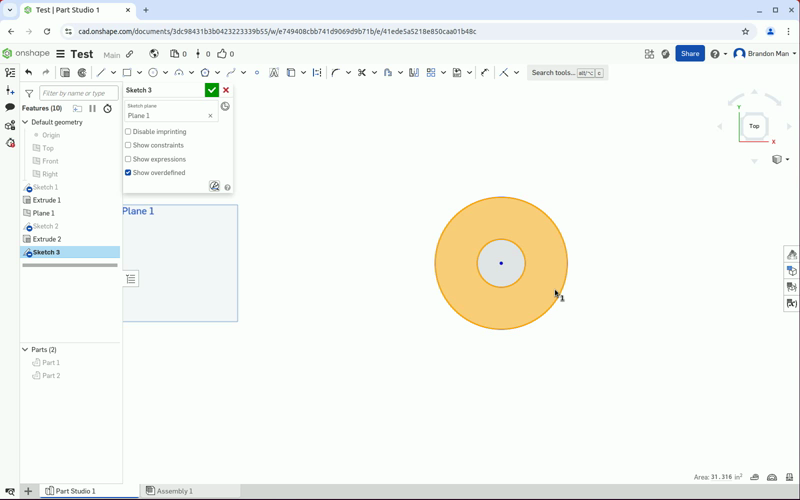
scroll(-6)
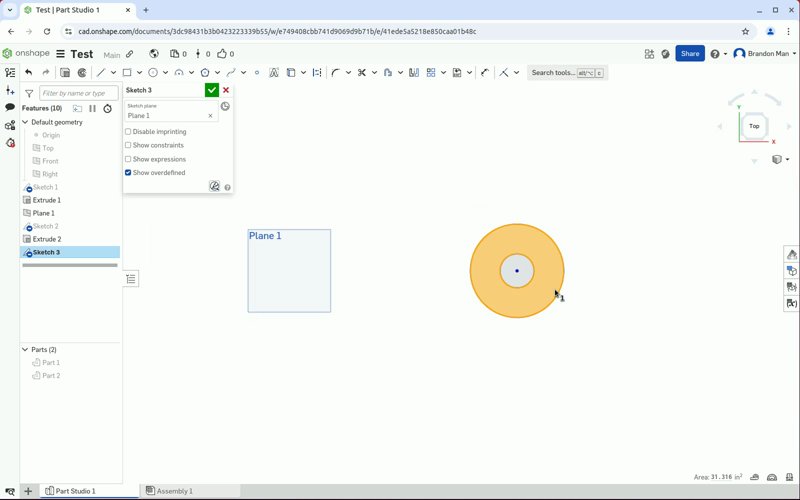
scroll(-6)
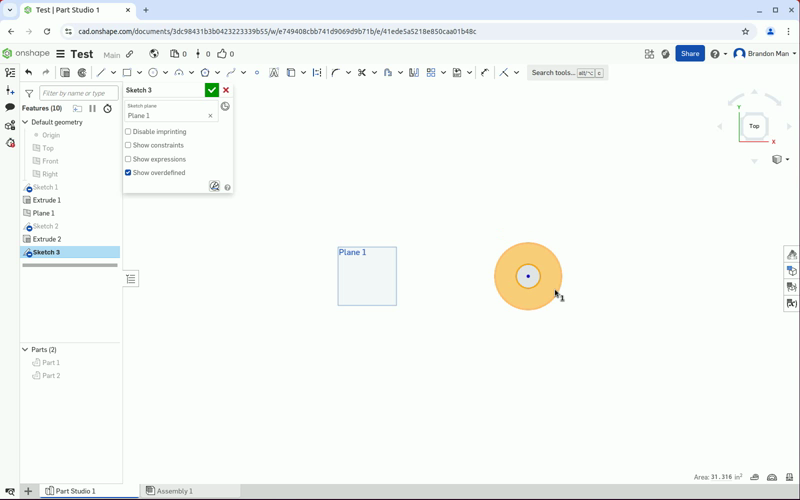
scroll(-6)
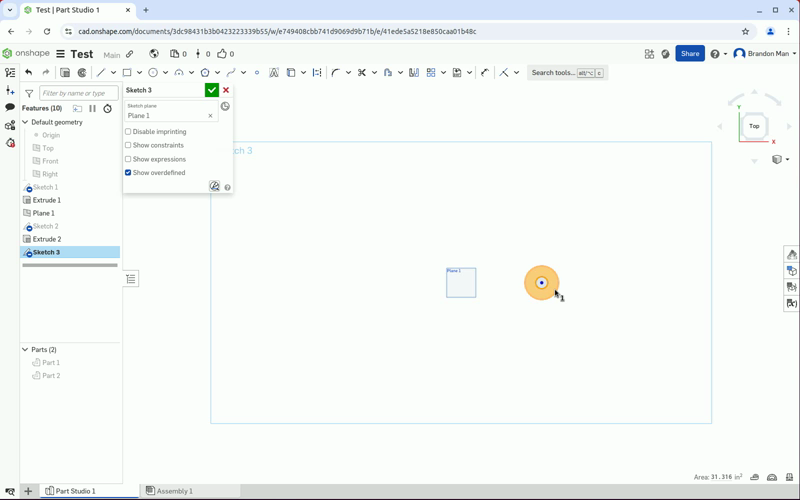
mouse_move(73, 352)
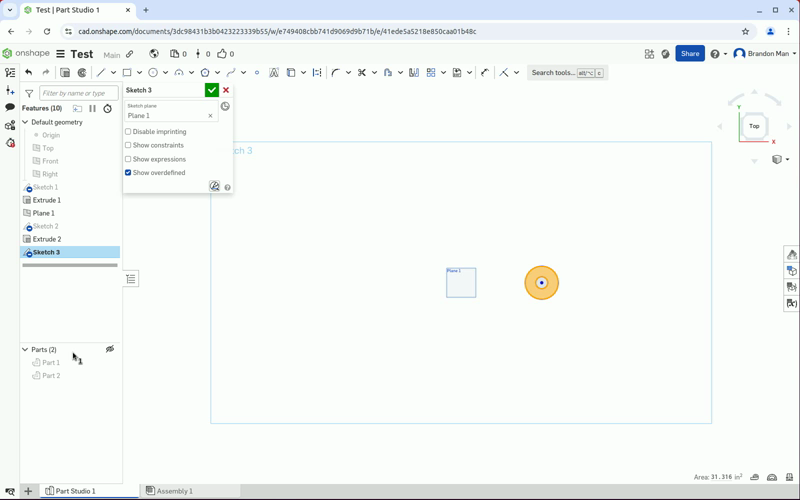
key(shift+y)
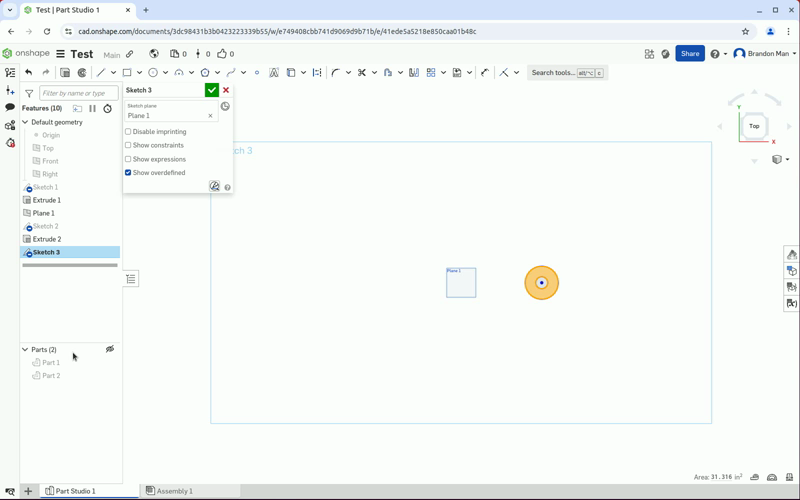
key(shift+e)
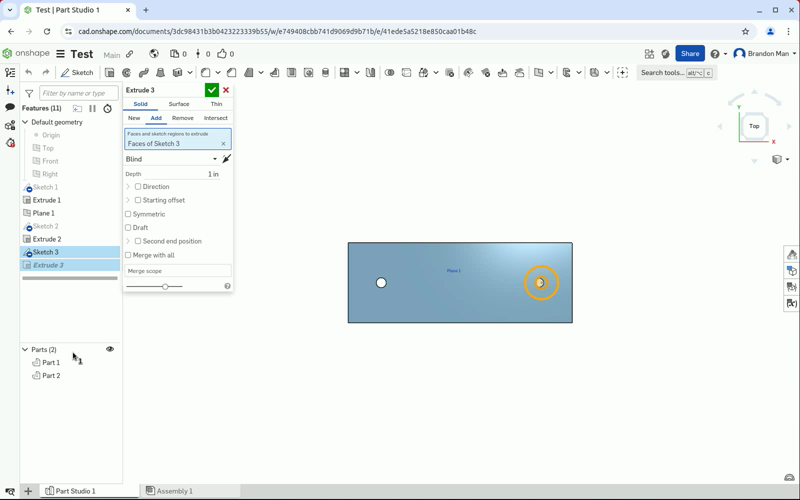
mouse_move(143, 106)
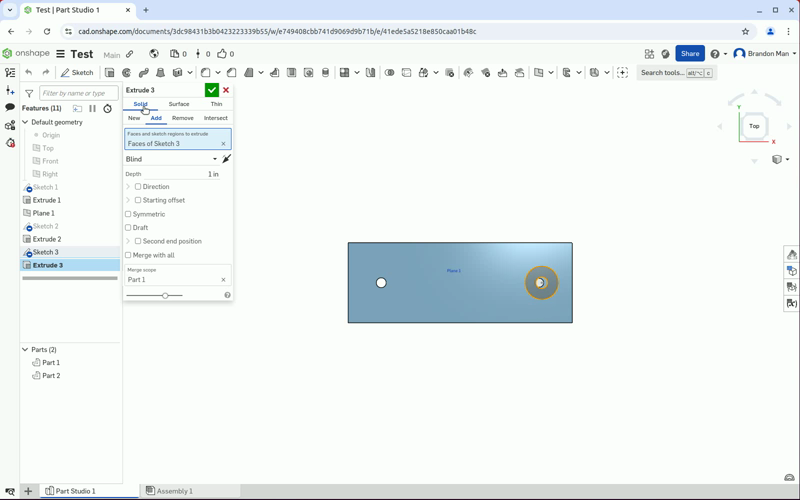
click(143, 106)
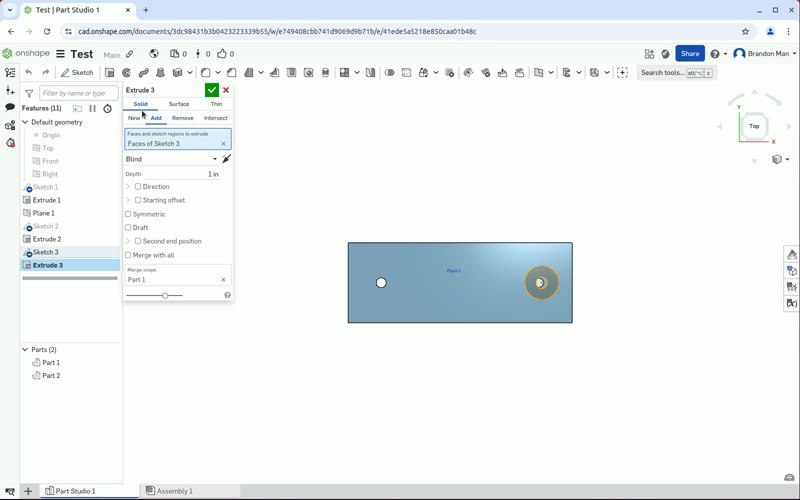
mouse_move(137, 120)
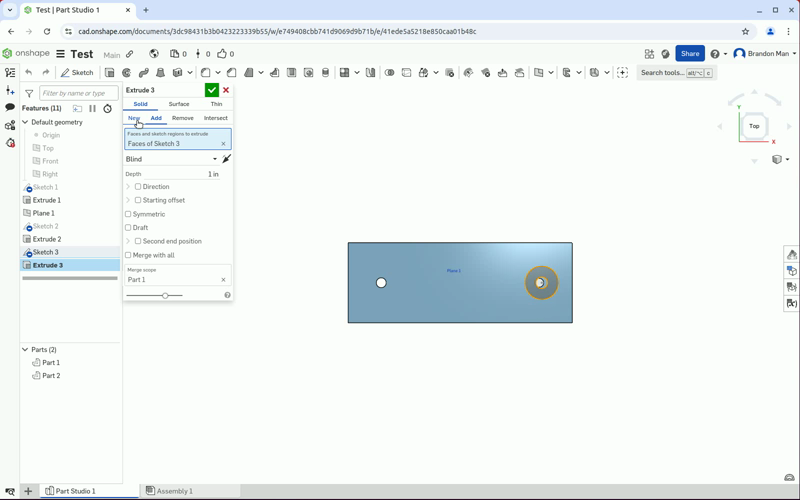
click(137, 120)
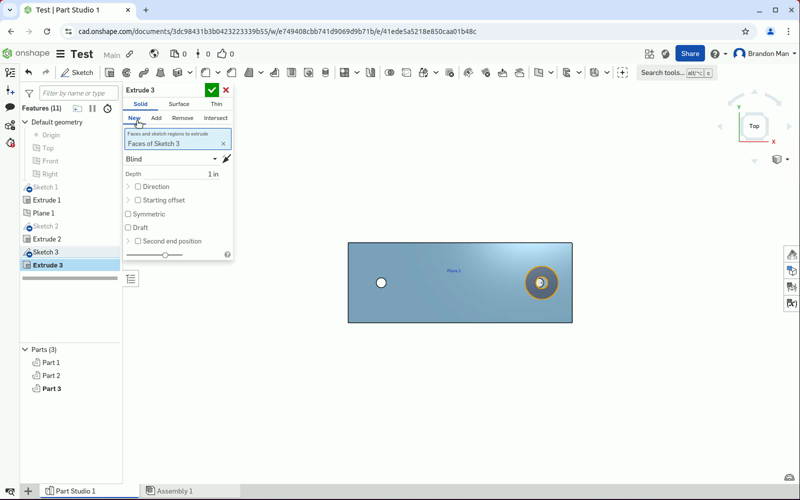
key(tab, 4)
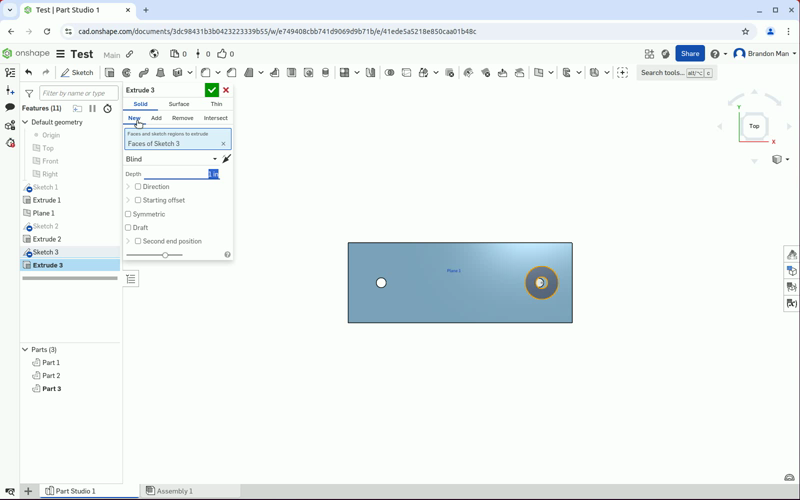
text(-13.239)
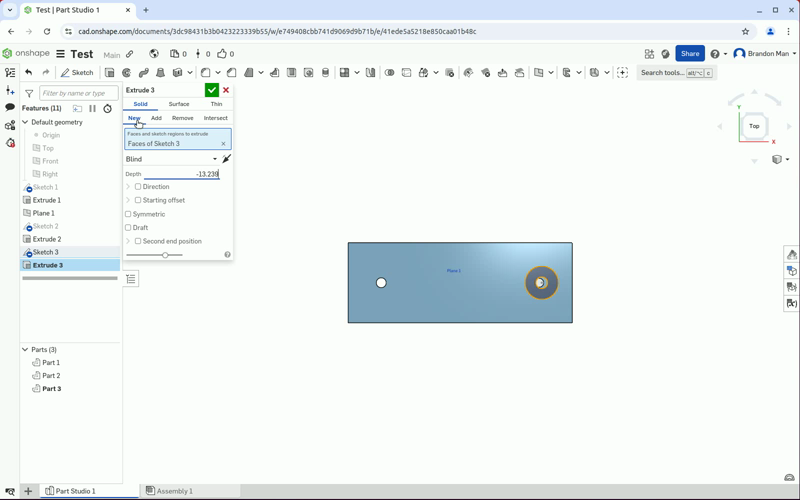
key(enter)
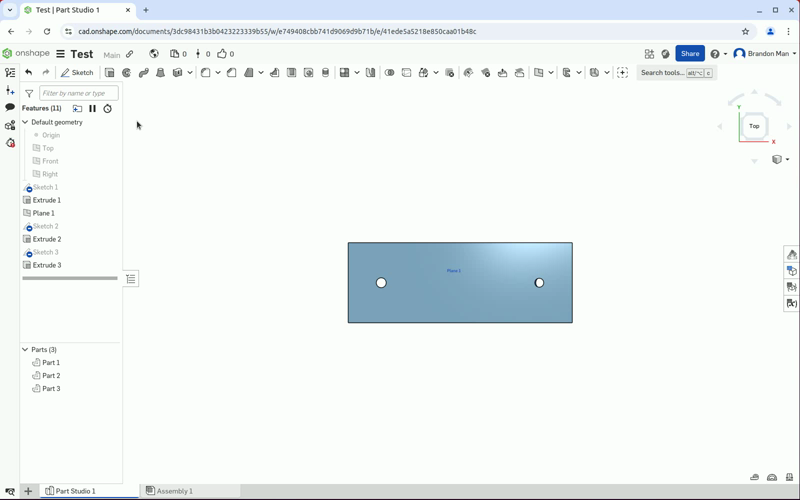
key(shift+h)
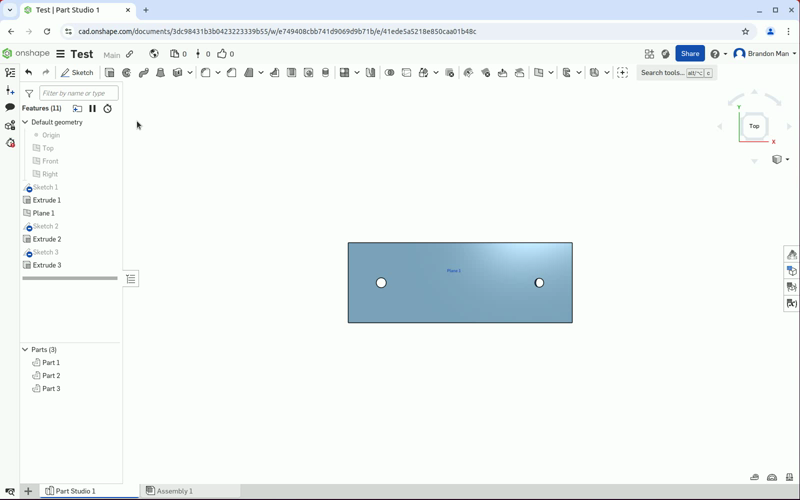
key(shift+h)
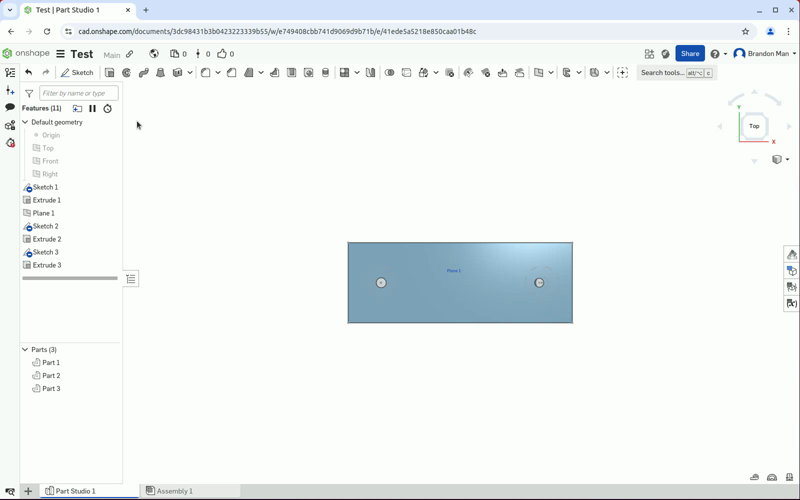
key(shift+7)
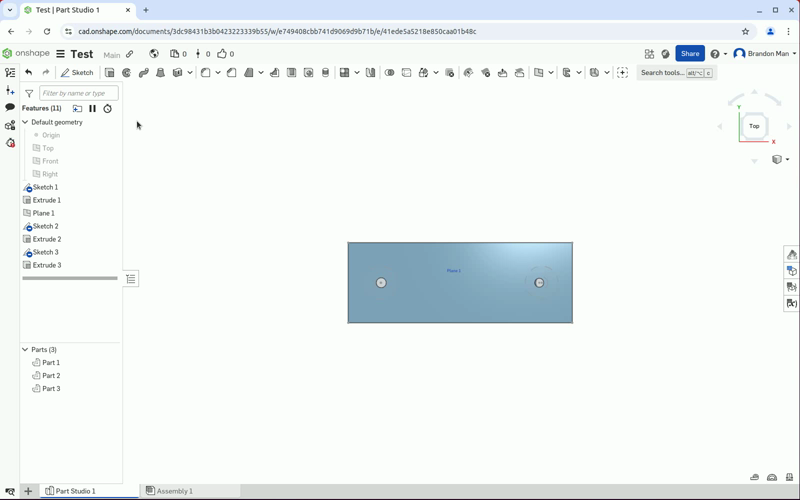
key(up, 3)
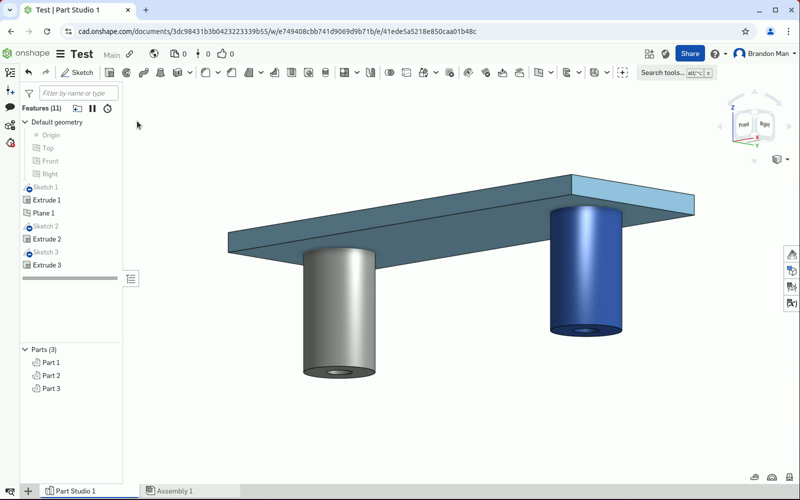
key(left, 3)
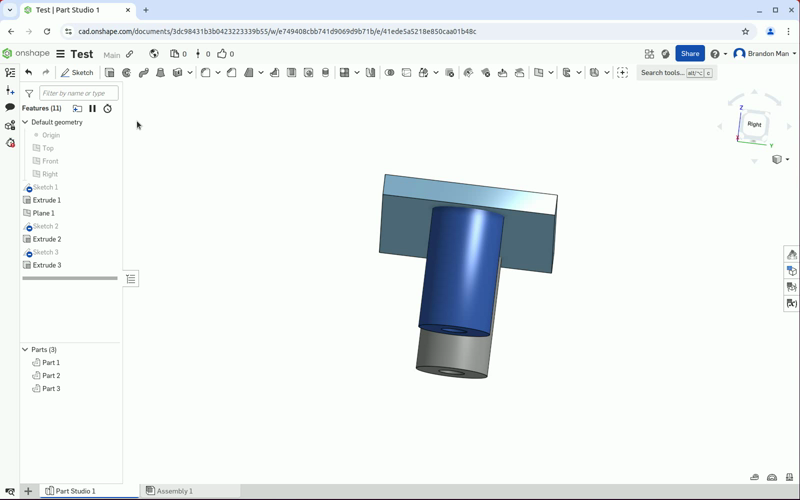
key(right, 3)
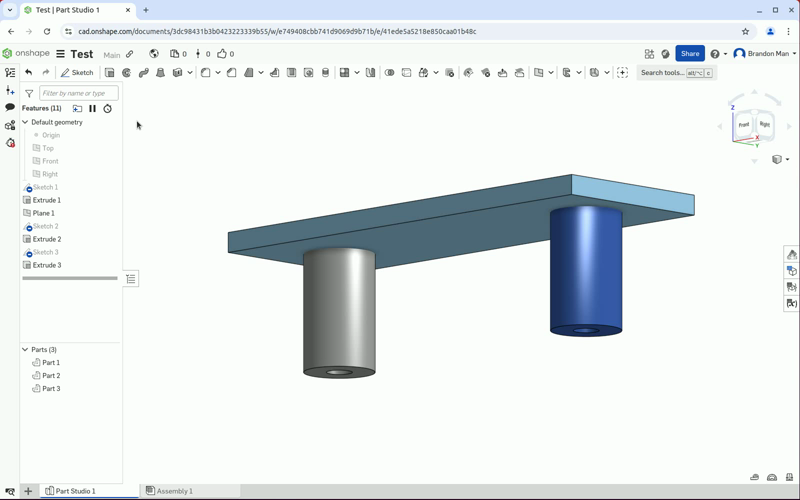
key(down, 3)
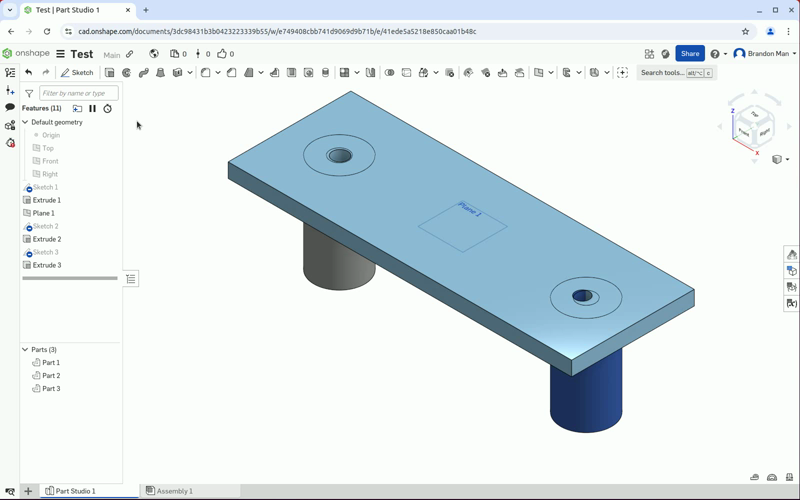
mouse_move(73, 189)
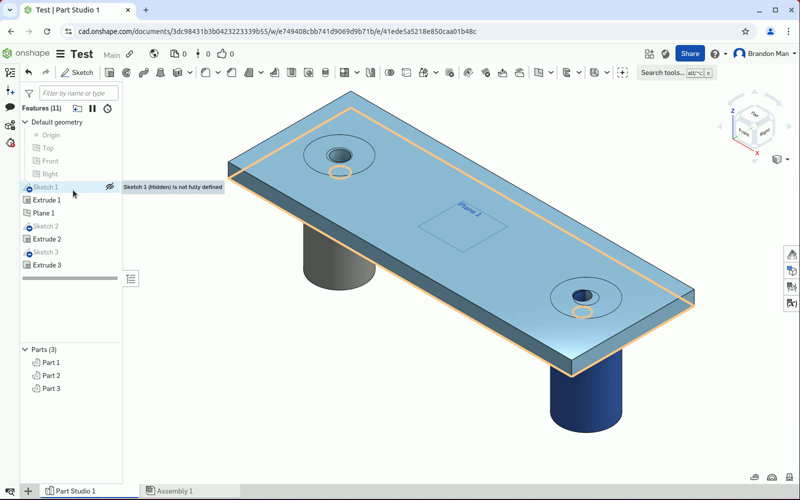
click(73, 189)